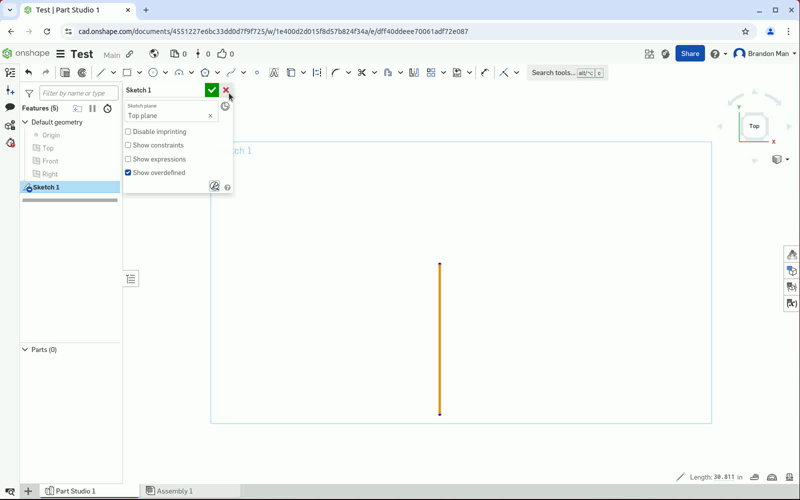
key(shift+h)
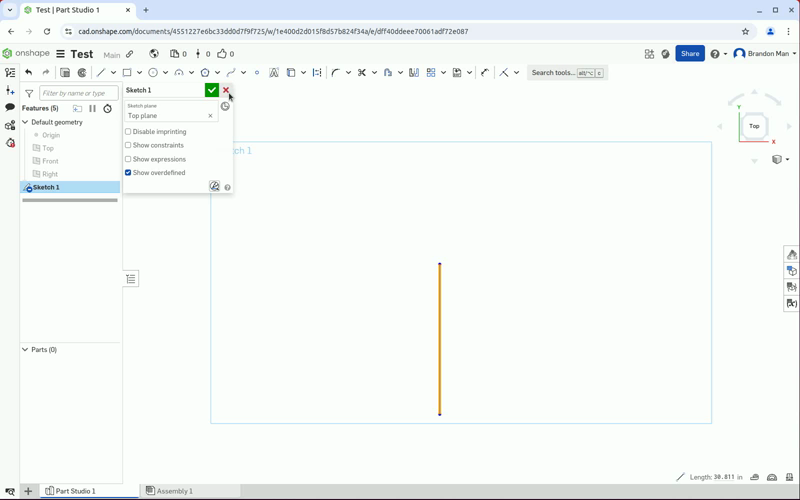
key(shift+s)
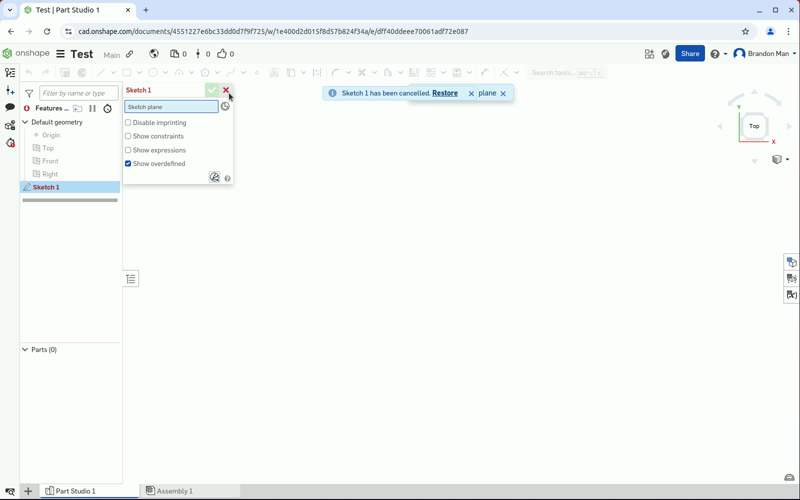
mouse_move(73, 150)
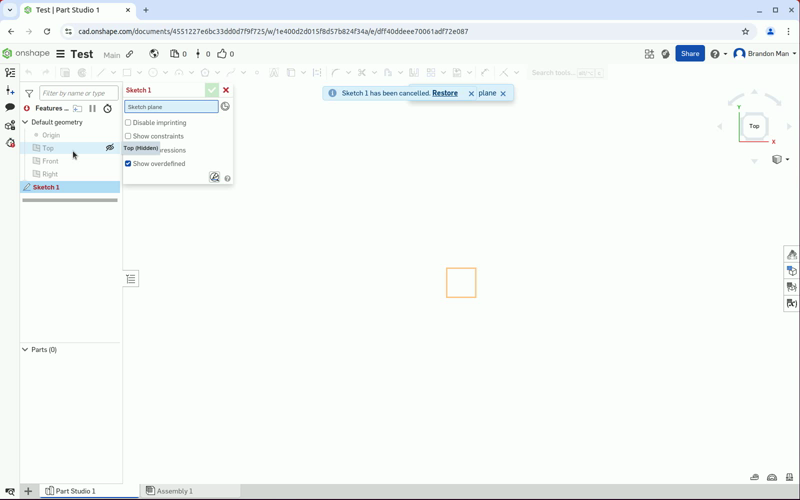
click(73, 150)
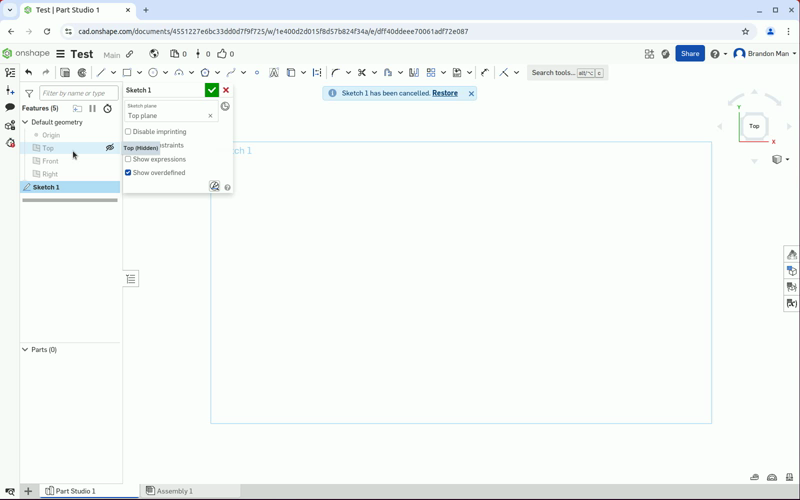
mouse_move(73, 352)
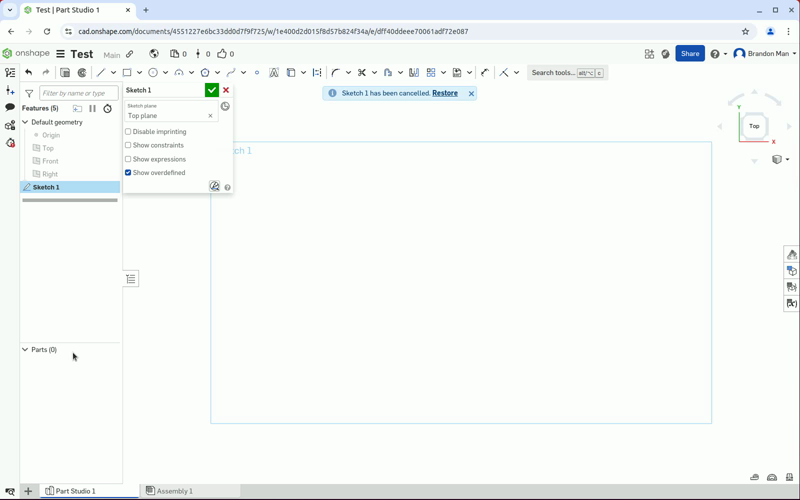
key(y)
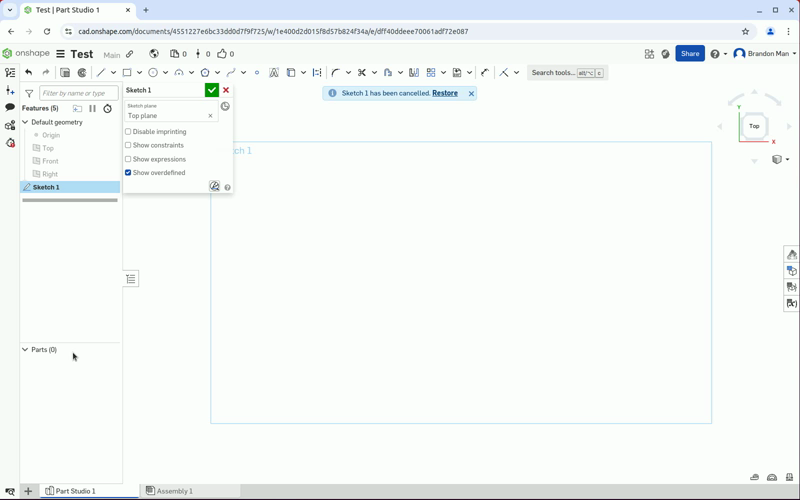
key(l)
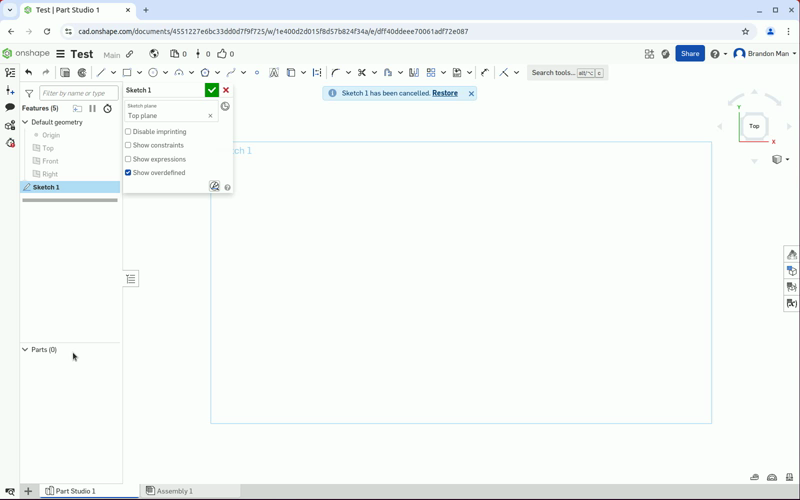
key_down(shift)
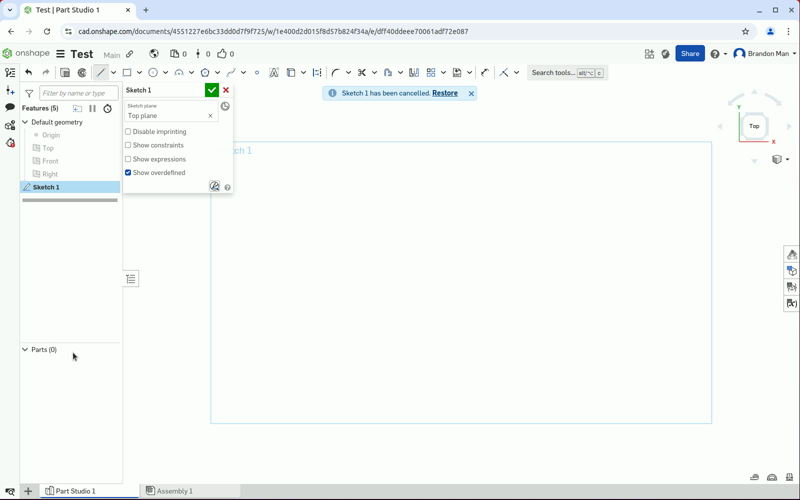
mouse_move(460, 320)
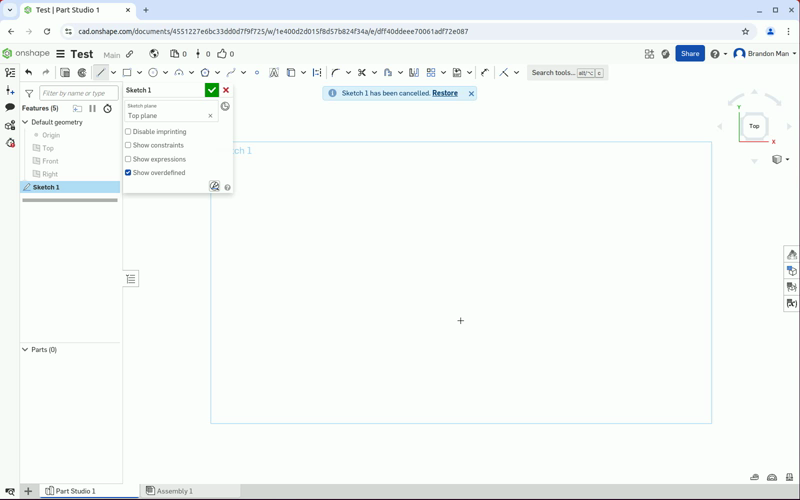
click(460, 320)
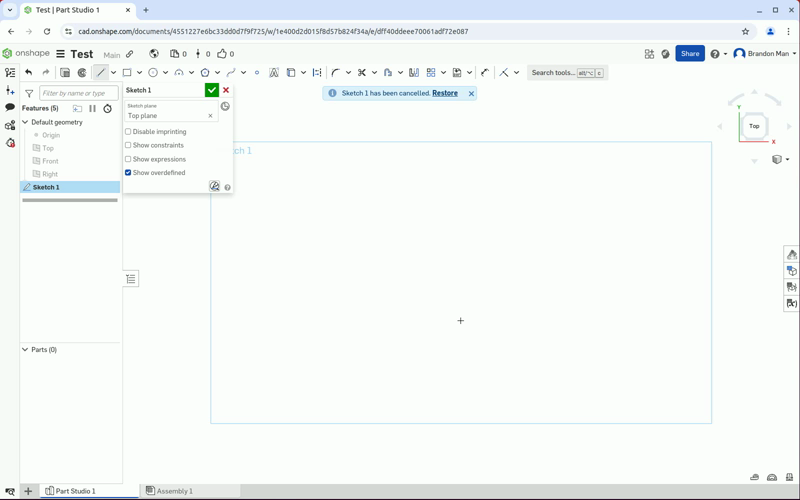
key_up(shift)
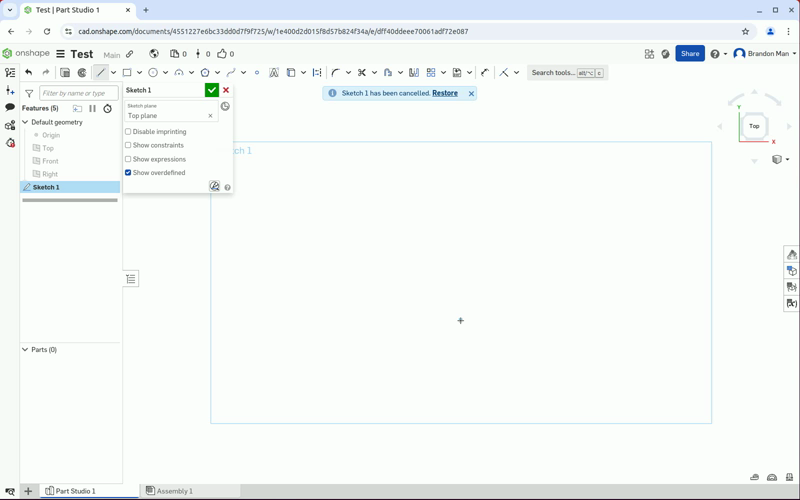
key_down(shift)
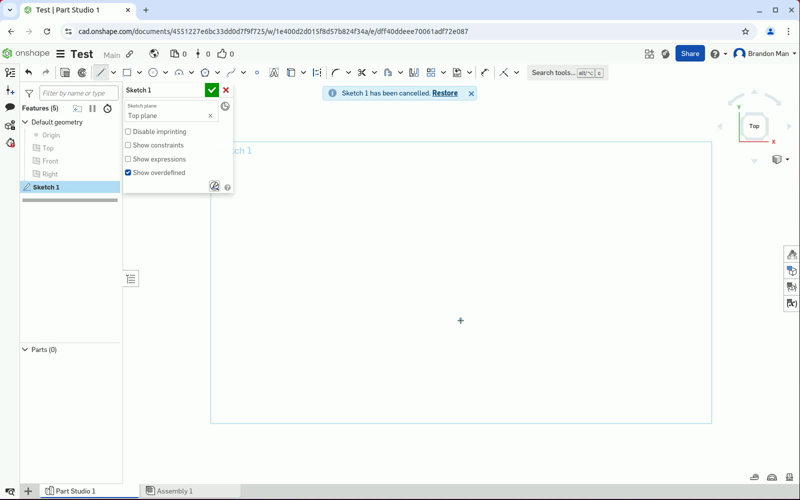
mouse_move(573, 320)
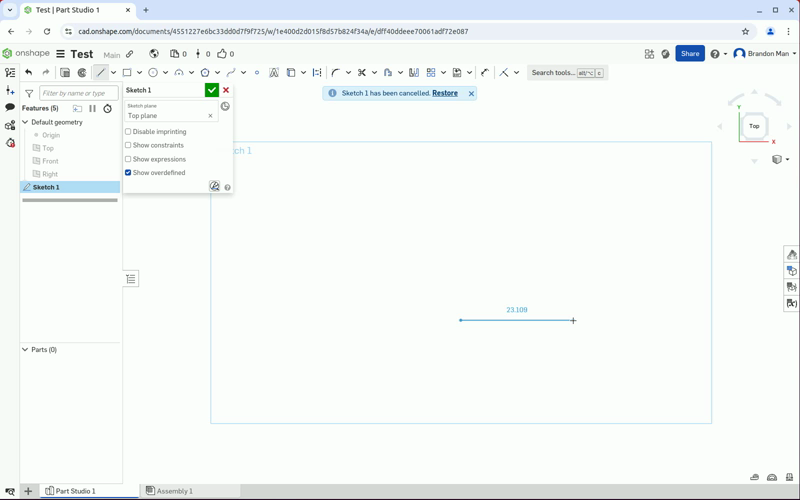
click(573, 320)
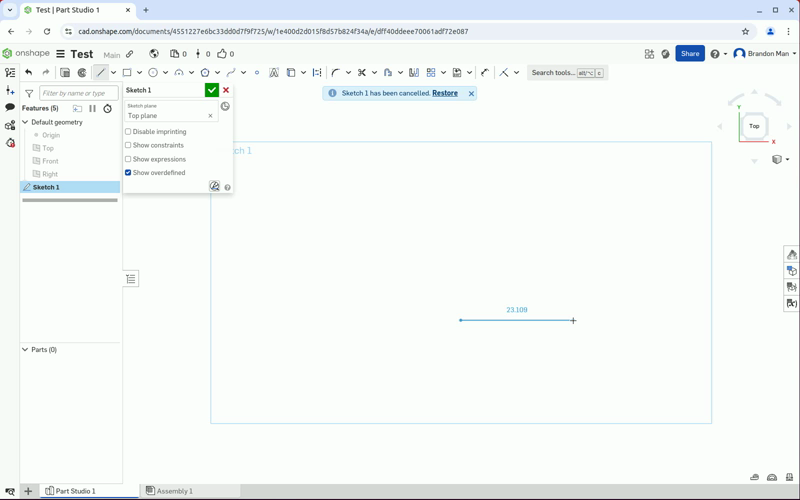
key_up(shift)
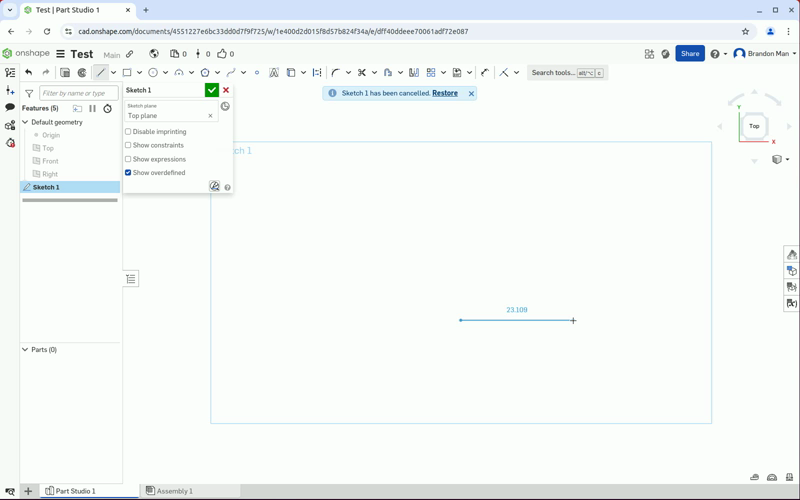
key_down(shift)
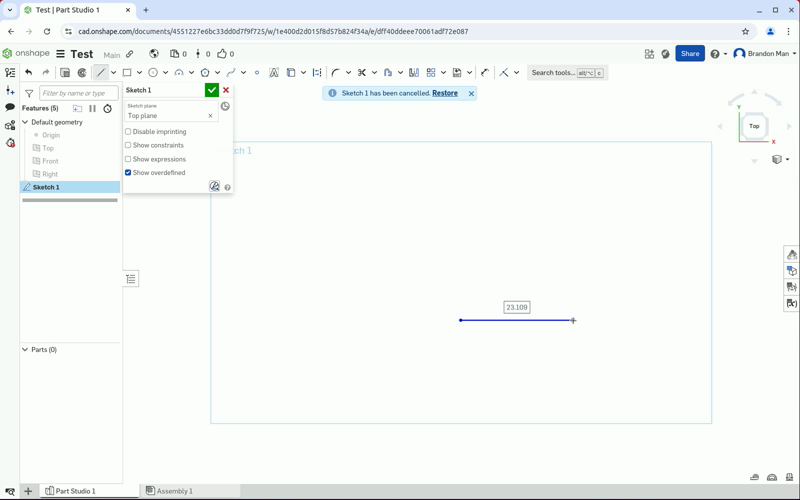
mouse_move(573, 245)
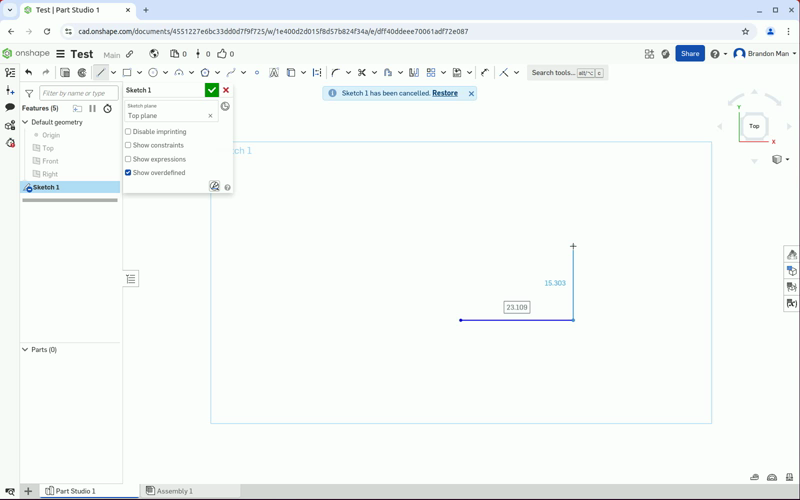
click(573, 245)
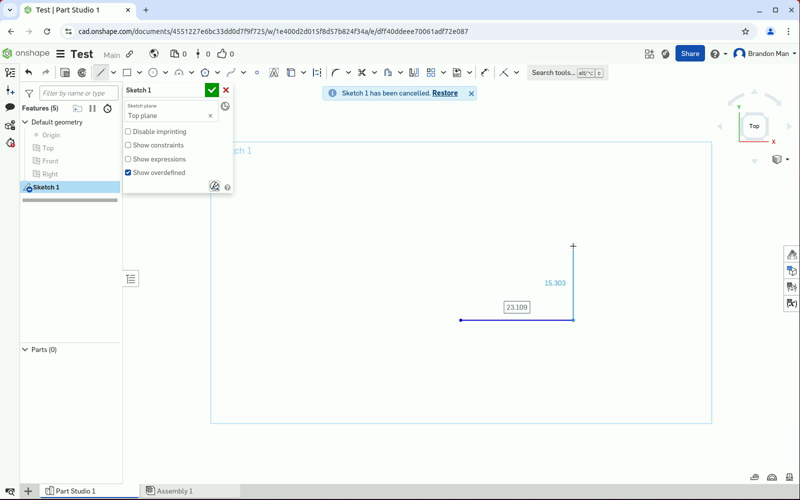
key_up(shift)
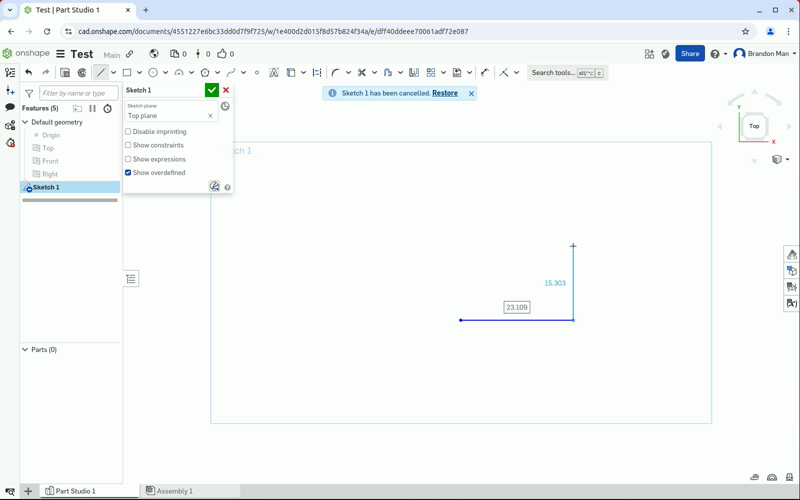
key_down(shift)
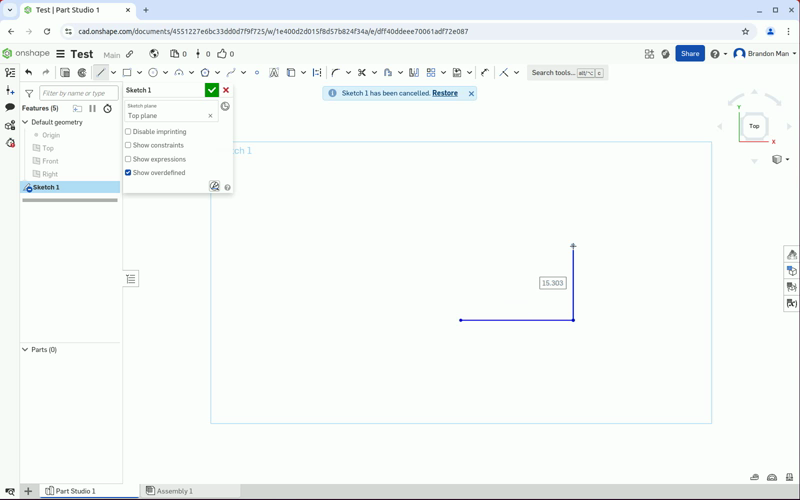
mouse_move(460, 245)
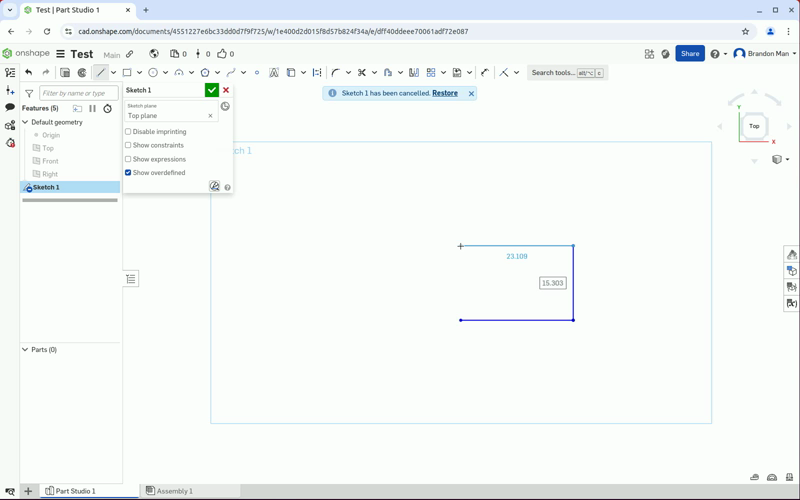
click(460, 245)
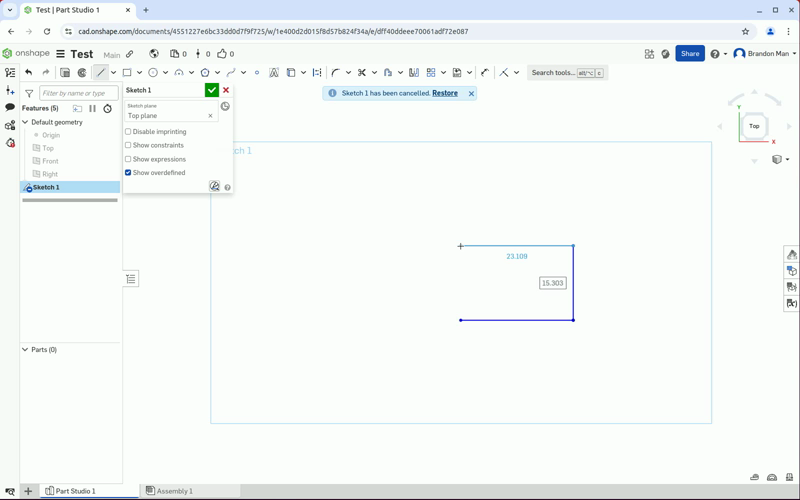
key_up(shift)
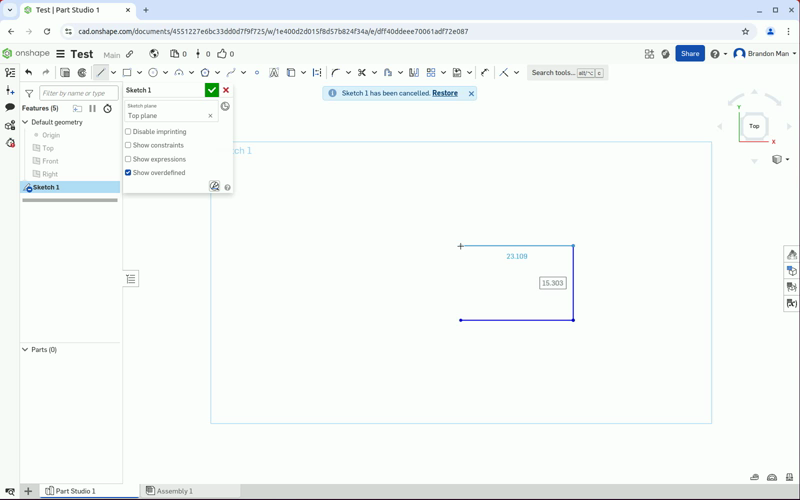
key_down(shift)
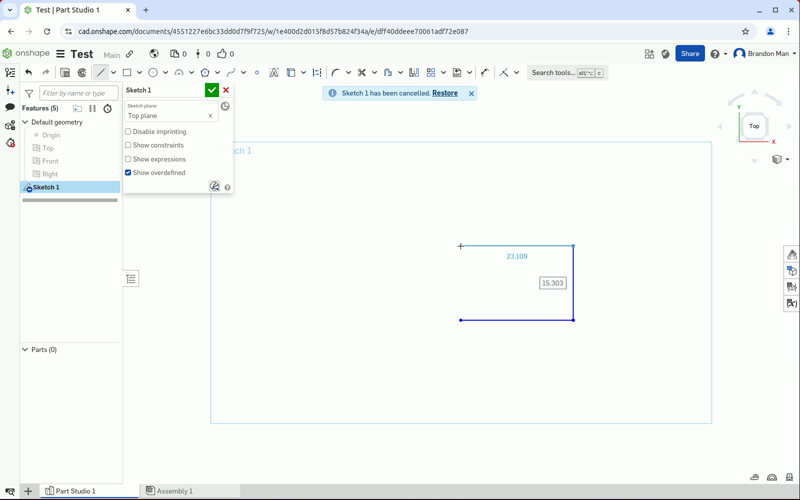
mouse_move(460, 320)
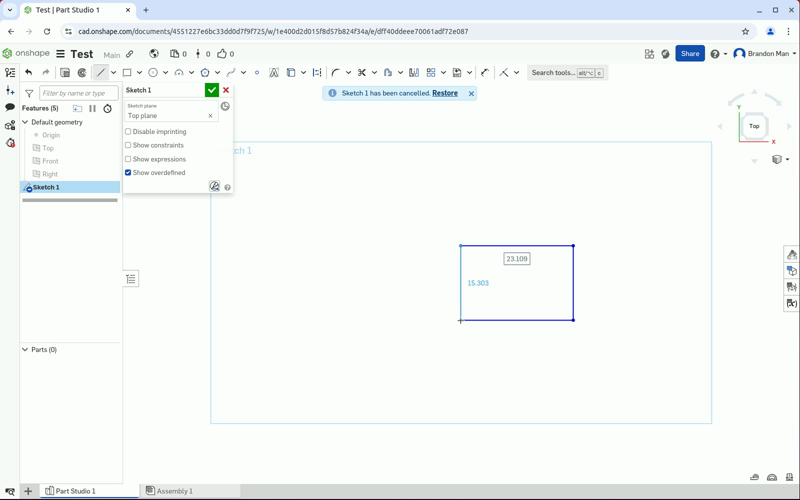
key_up(shift)
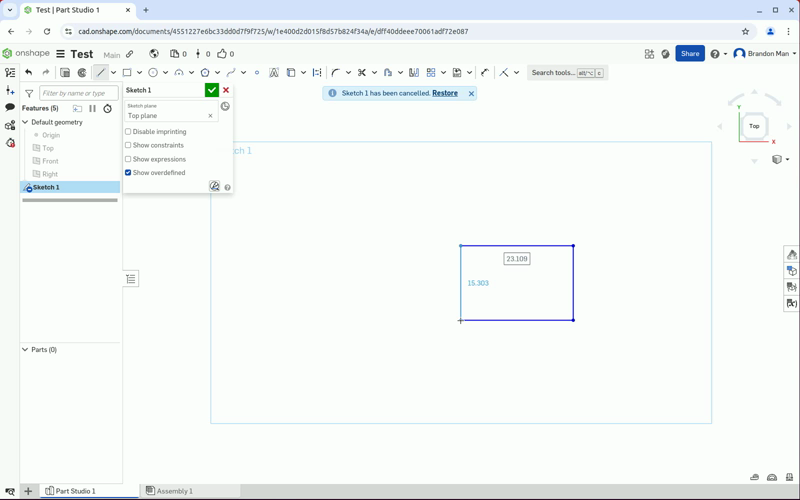
click(460, 320)
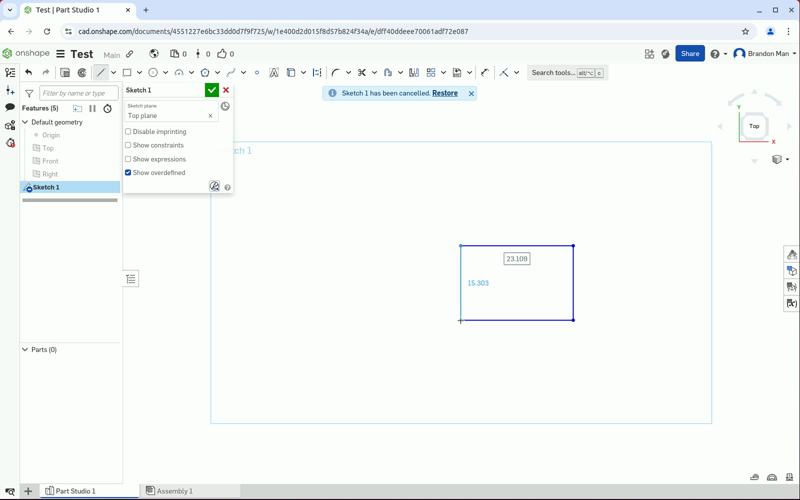
key(esc)
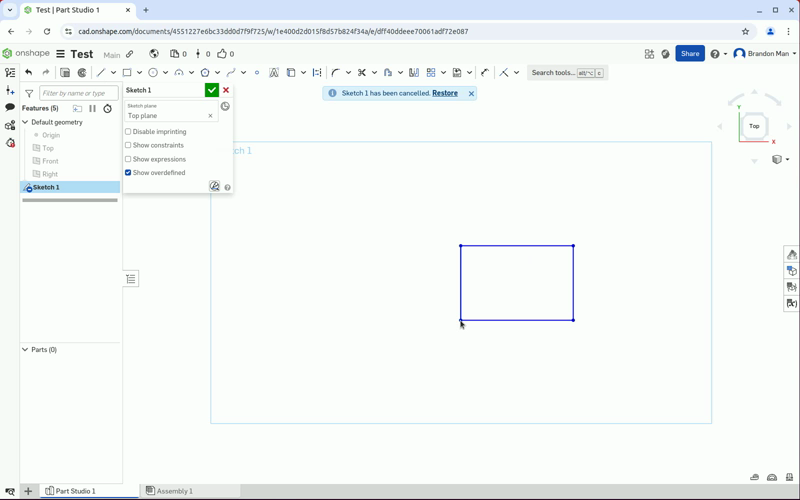
mouse_move(493, 303)
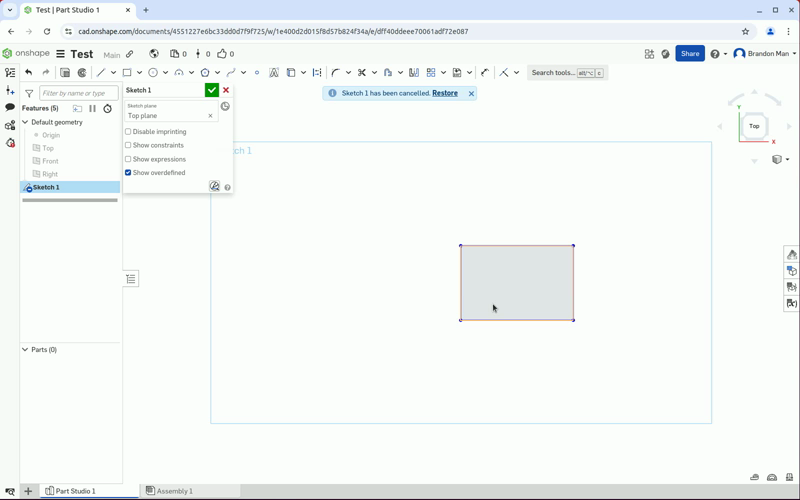
click(493, 303)
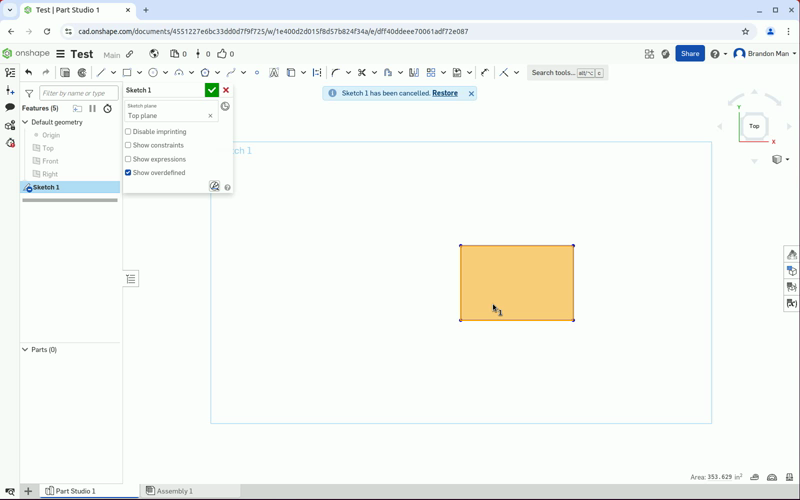
mouse_move(73, 352)
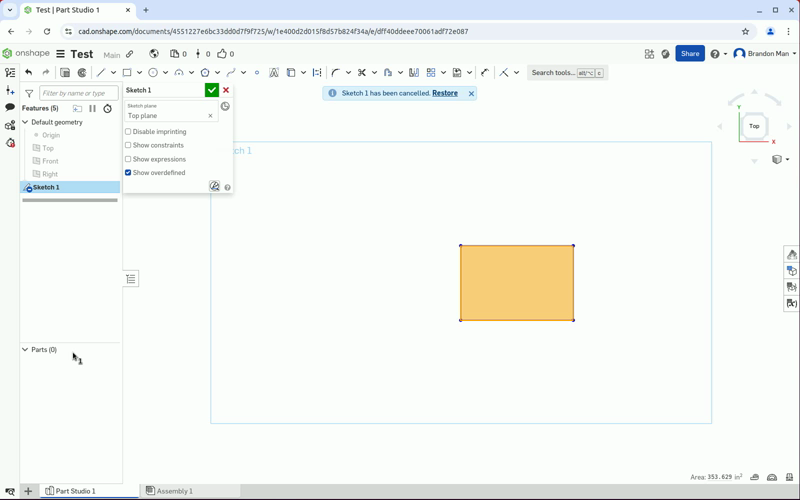
key(shift+y)
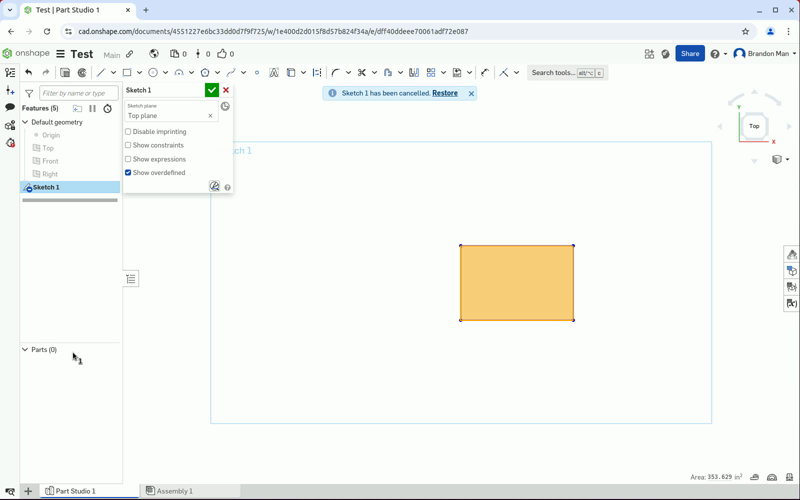
key(shift+e)
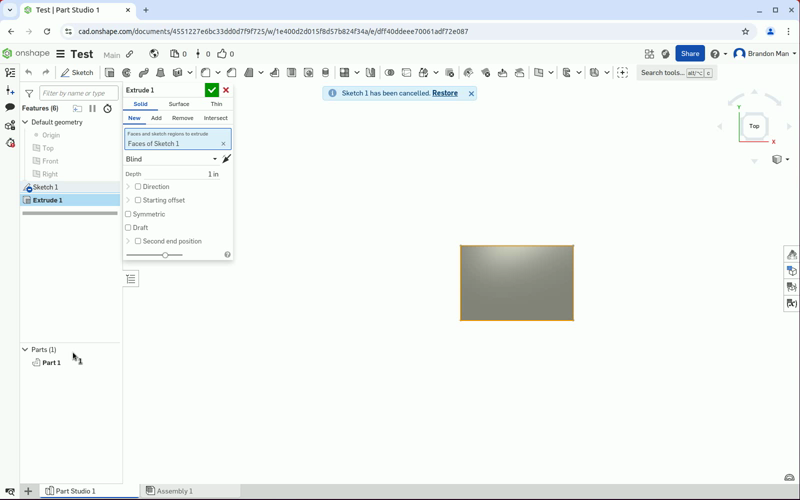
mouse_move(143, 106)
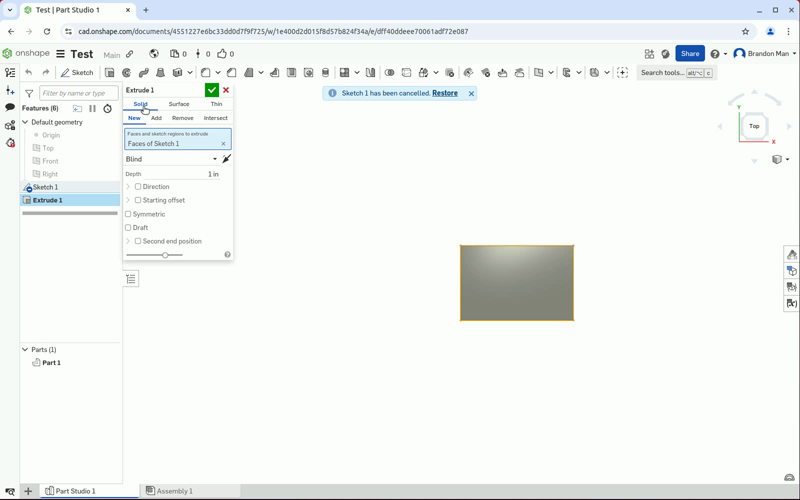
click(143, 106)
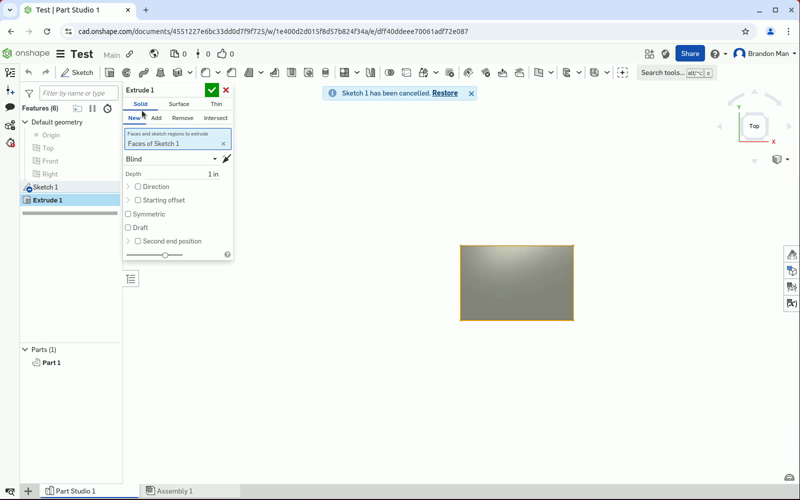
mouse_move(137, 120)
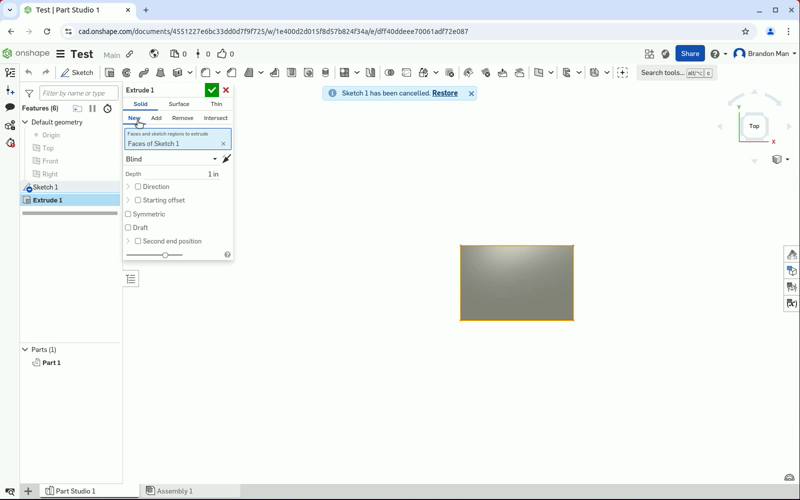
click(137, 120)
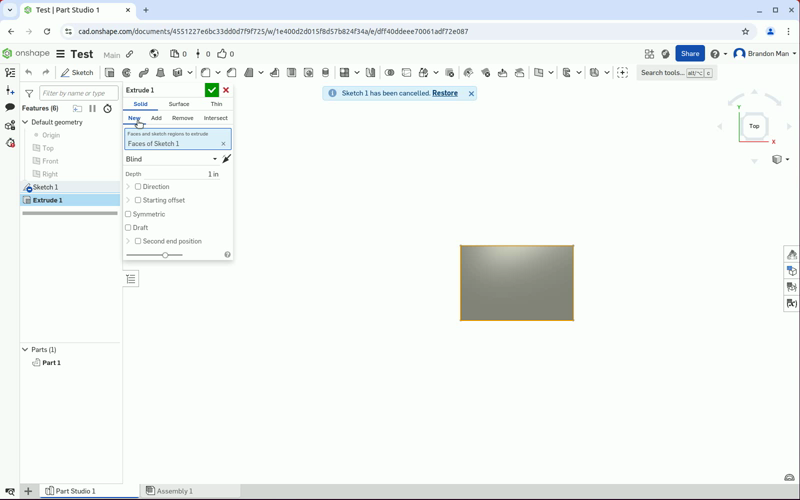
key(tab, 4)
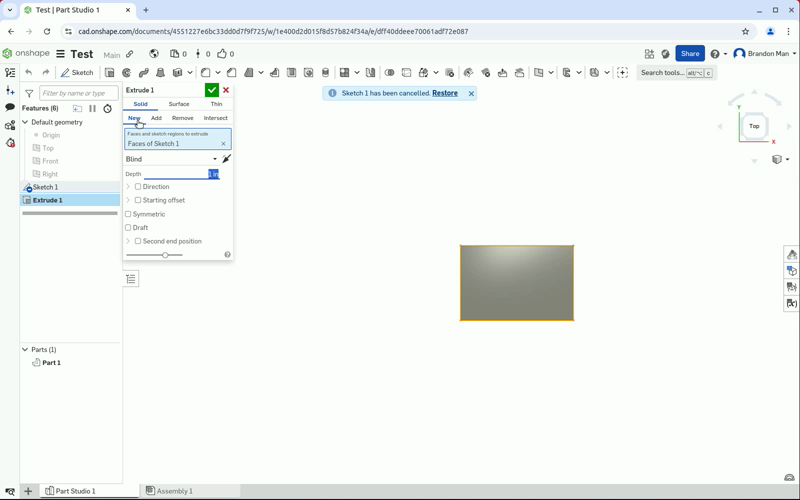
text(15.406)
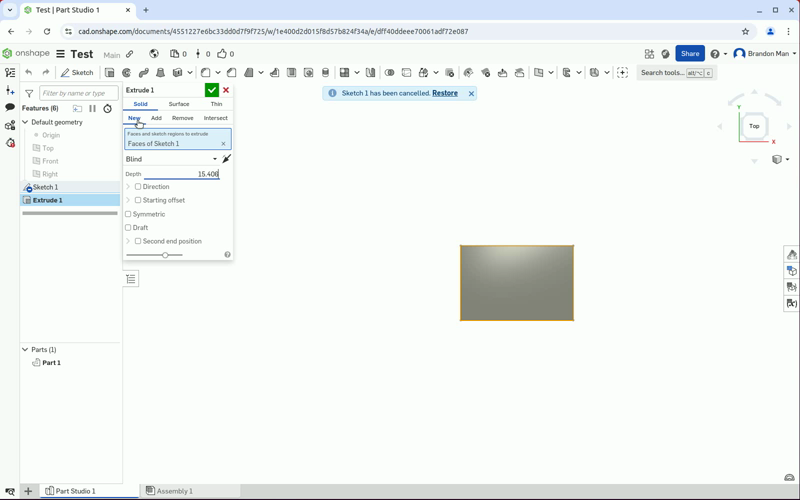
key(tab, 3)
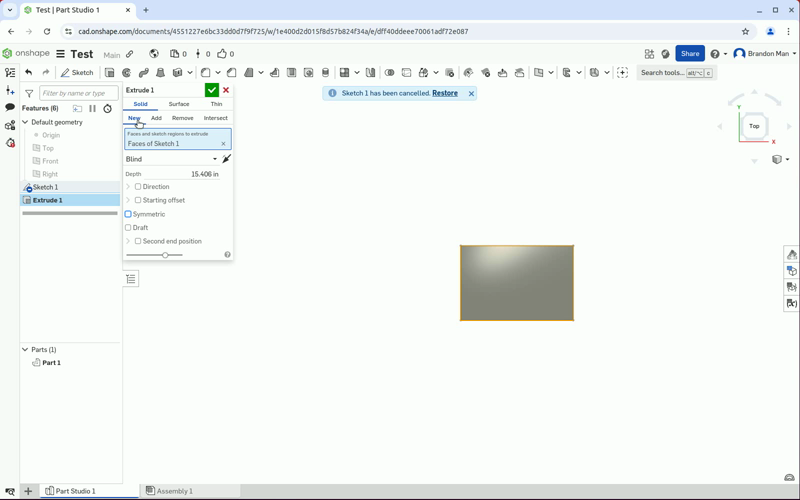
key(space)
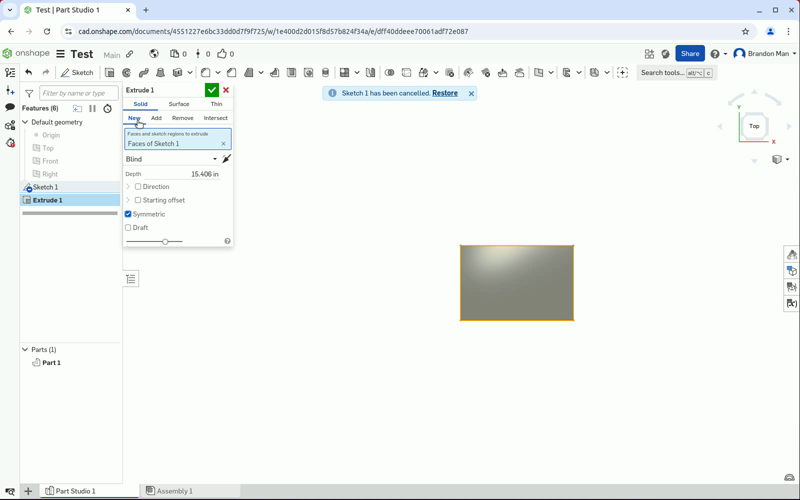
key(enter)
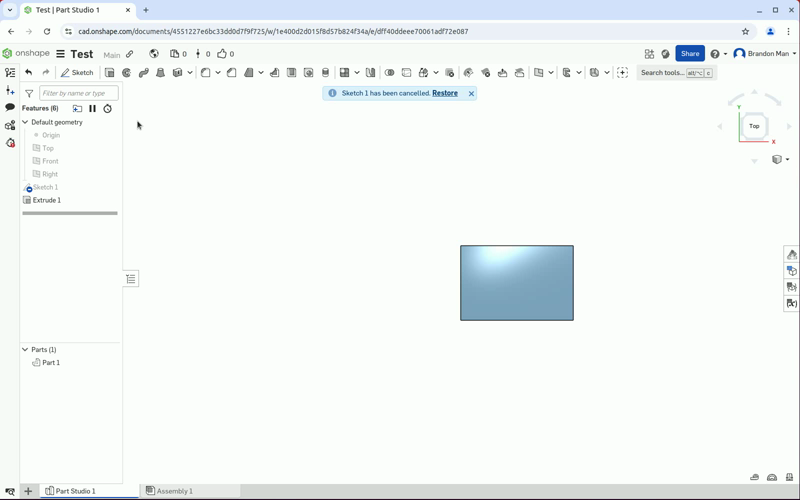
key(shift+h)
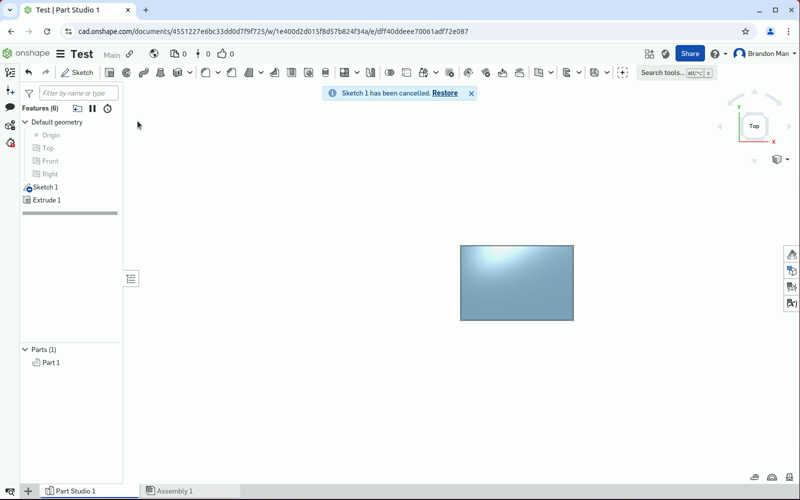
key(shift+h)
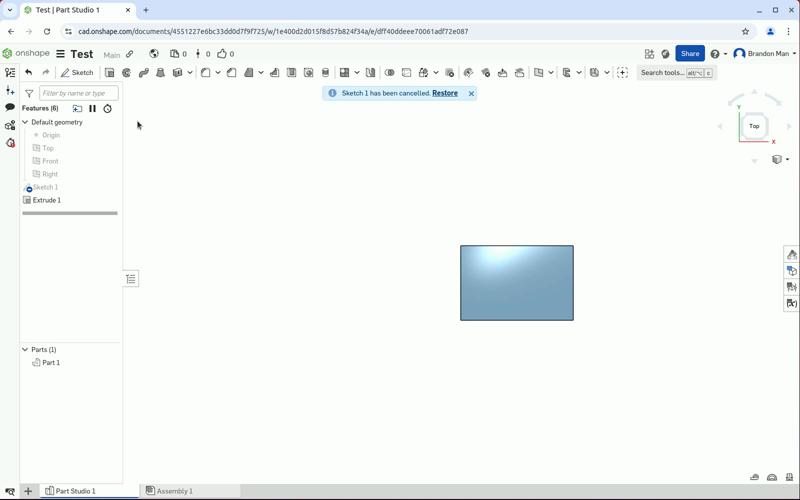
mouse_move(73, 189)
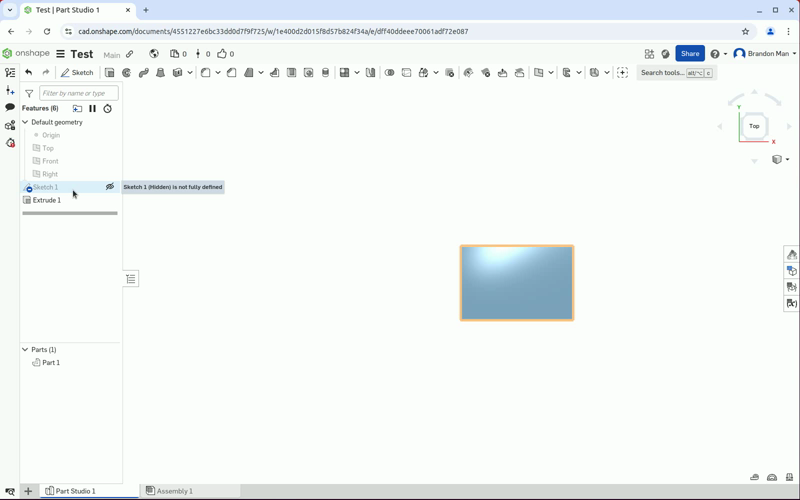
click(73, 189)
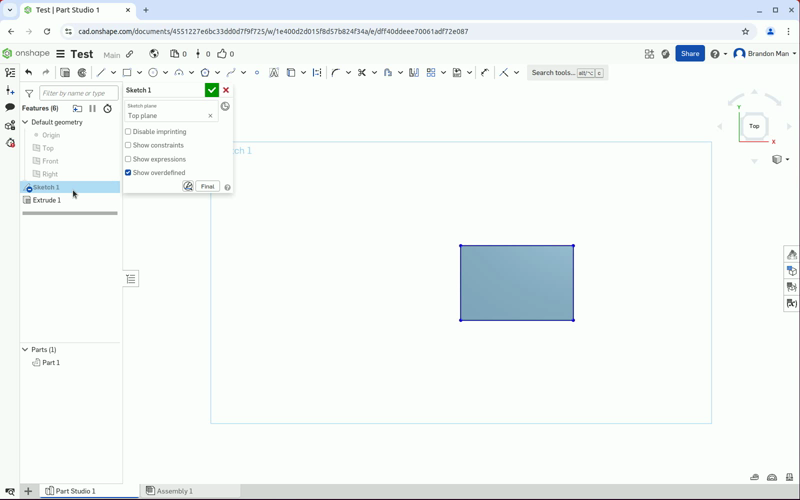
mouse_move(229, 92)
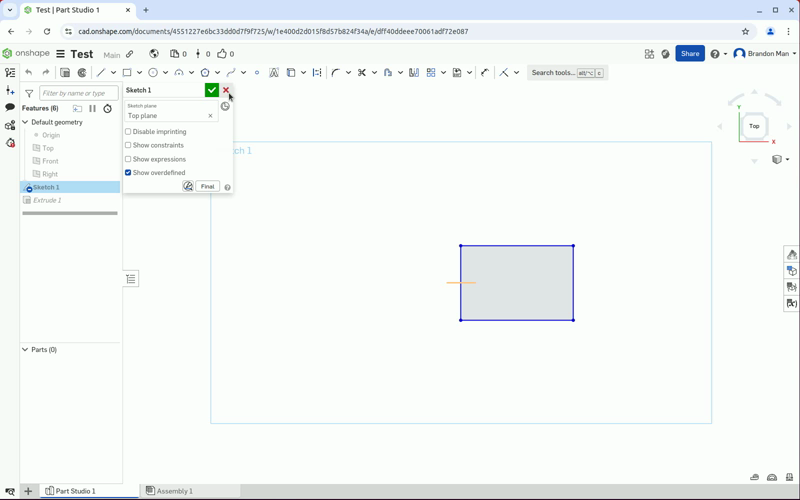
click(229, 92)
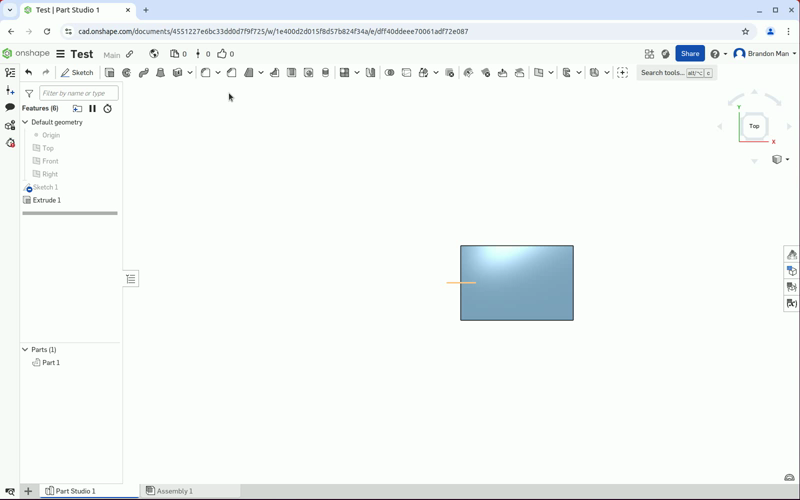
mouse_move(73, 352)
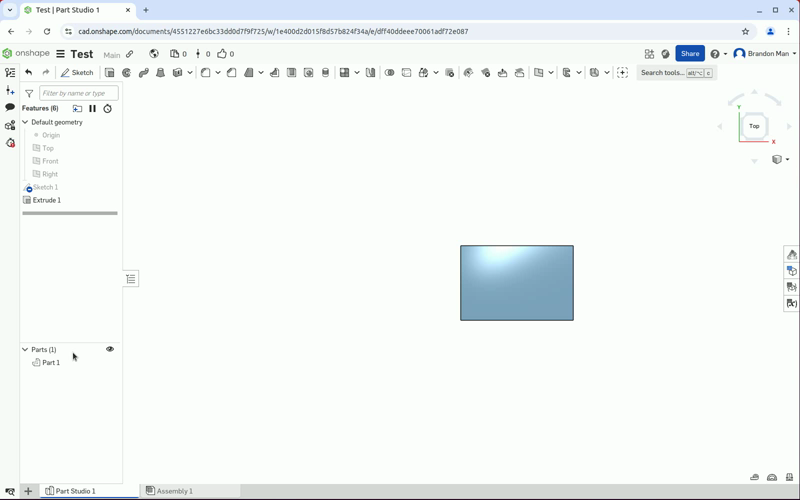
key(y)
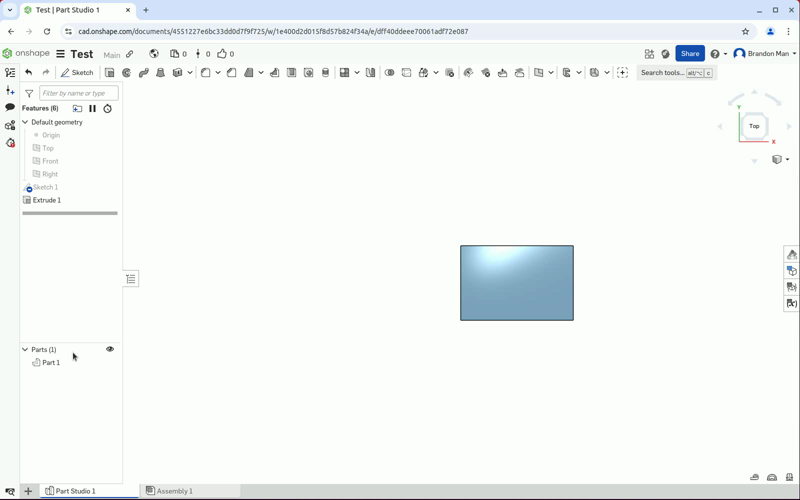
key(shift+p)
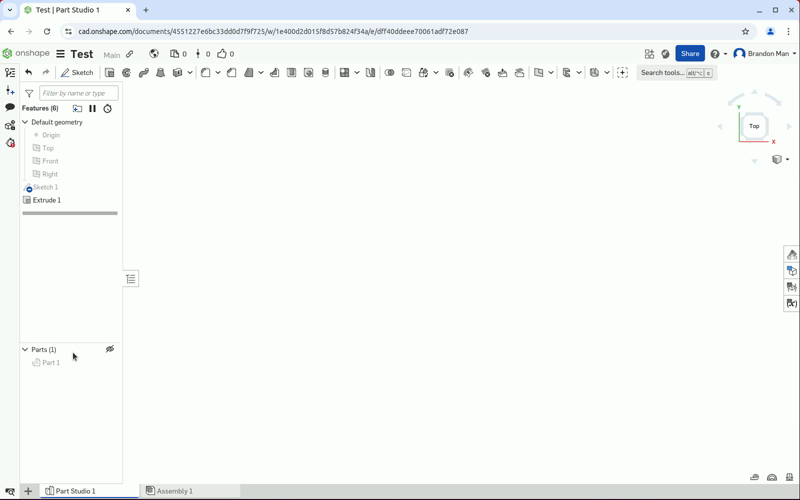
key(space)
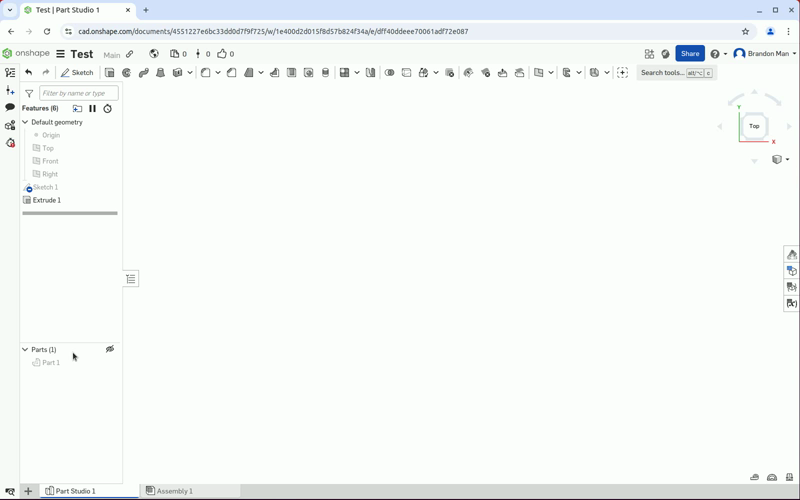
key_down(shift)
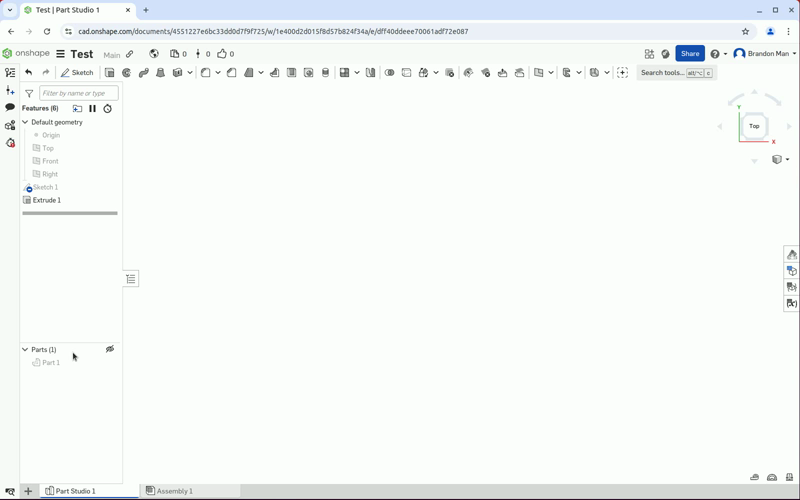
key(up)
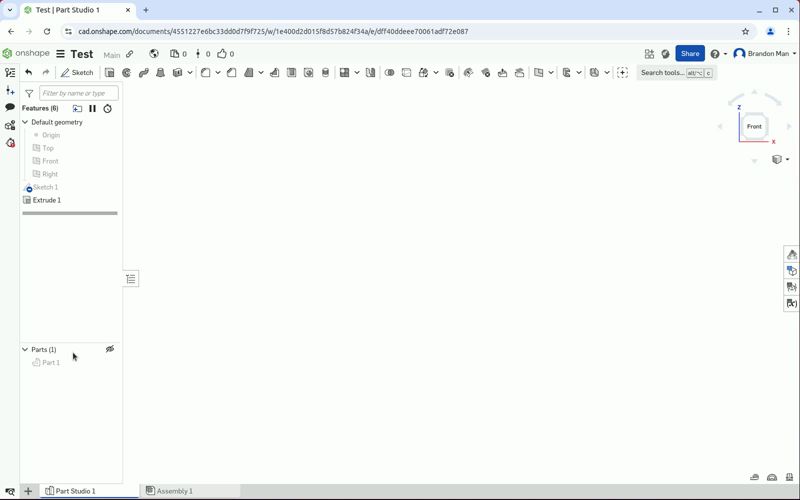
key_up(shift)
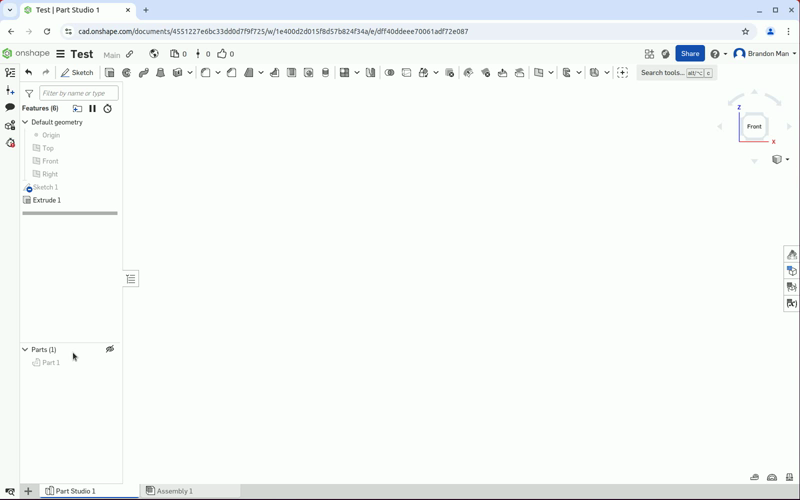
mouse_move(73, 352)
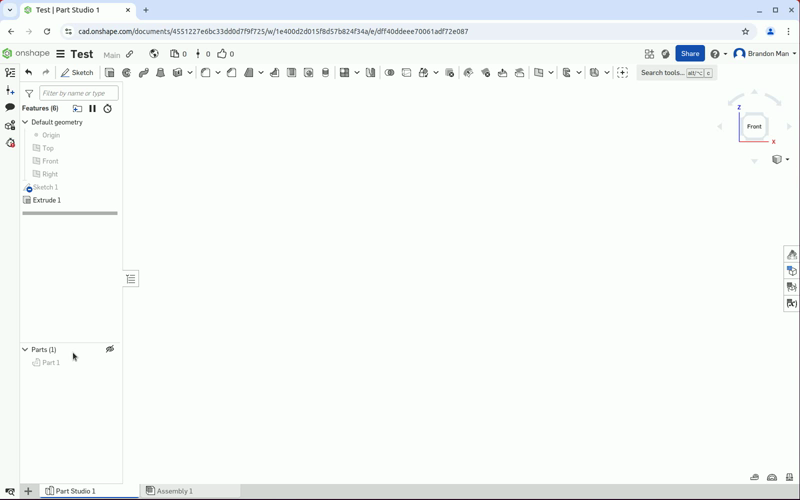
key(shift+y)
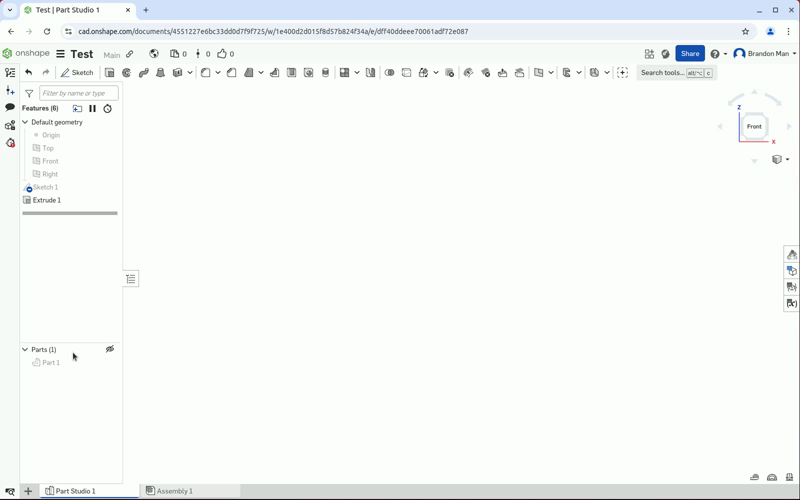
key(shift+s)
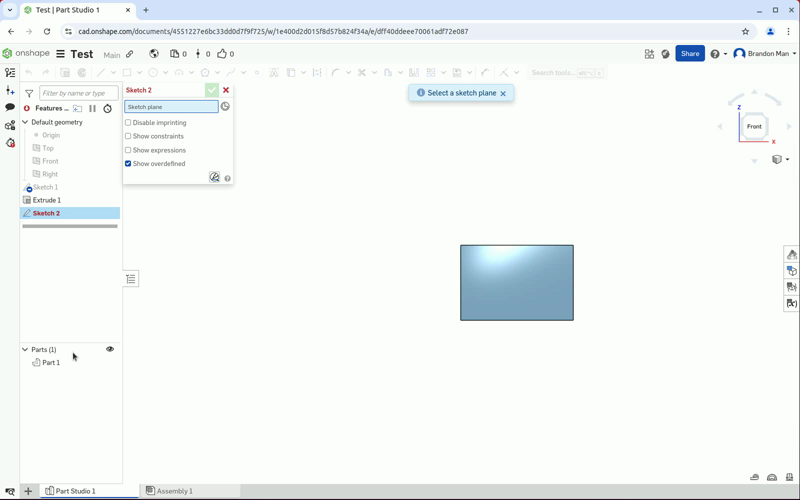
mouse_move(73, 163)
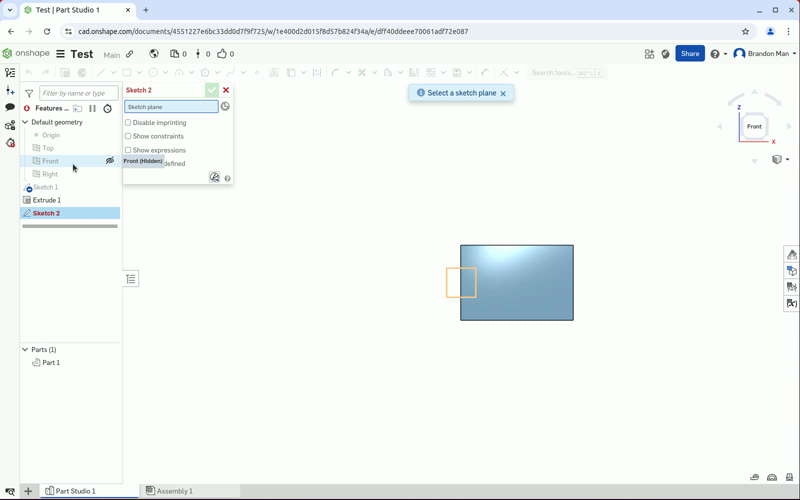
click(73, 163)
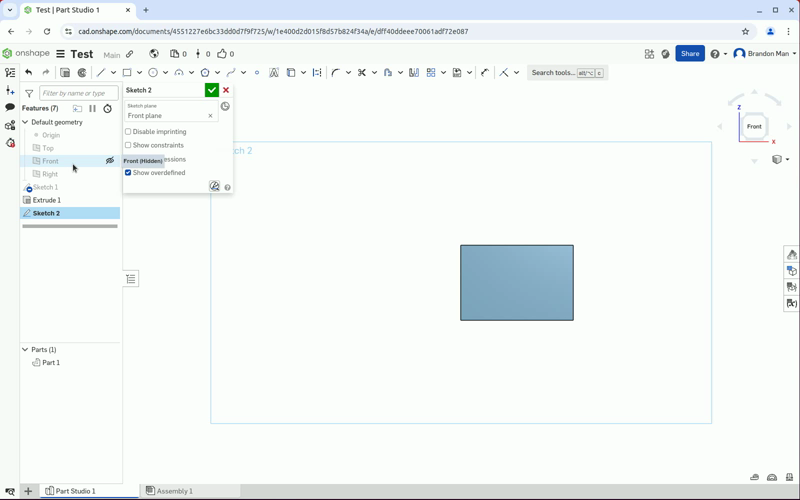
mouse_move(73, 352)
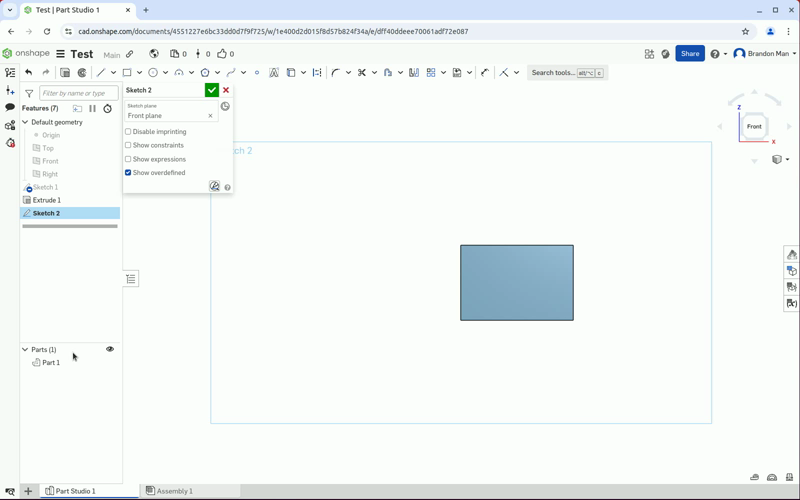
key(y)
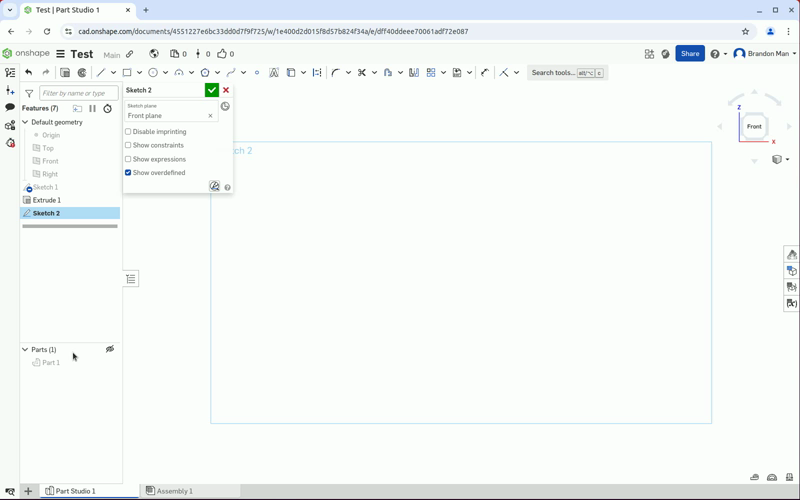
key(l)
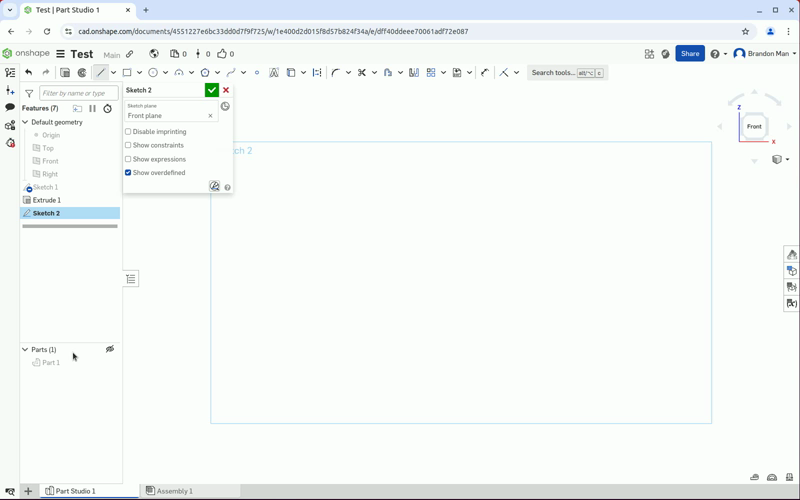
key_down(shift)
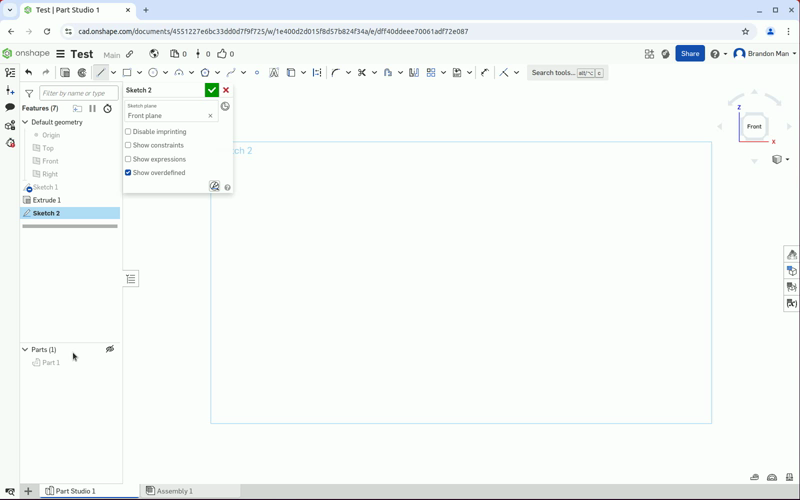
mouse_move(516, 245)
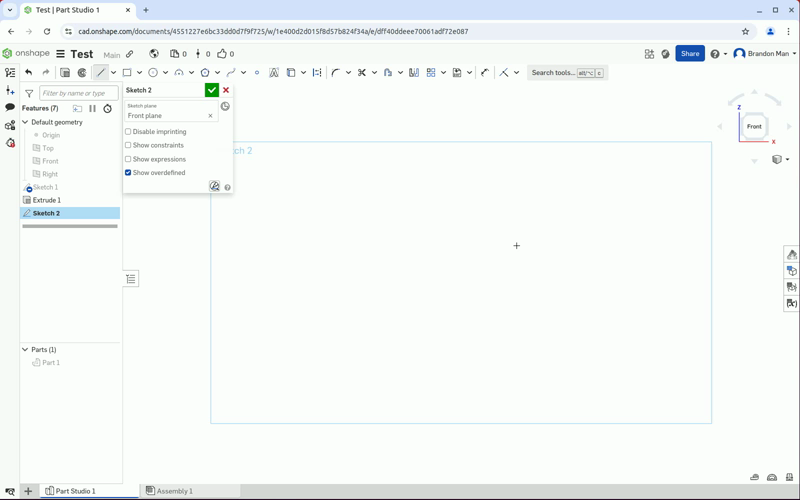
click(516, 245)
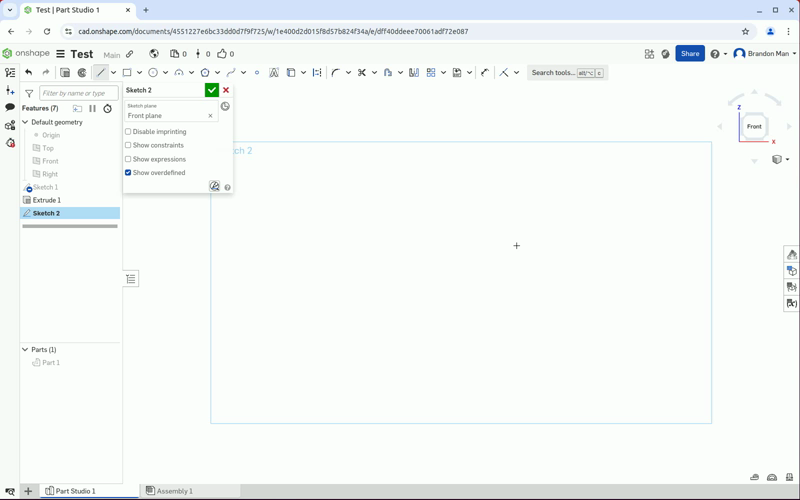
key_up(shift)
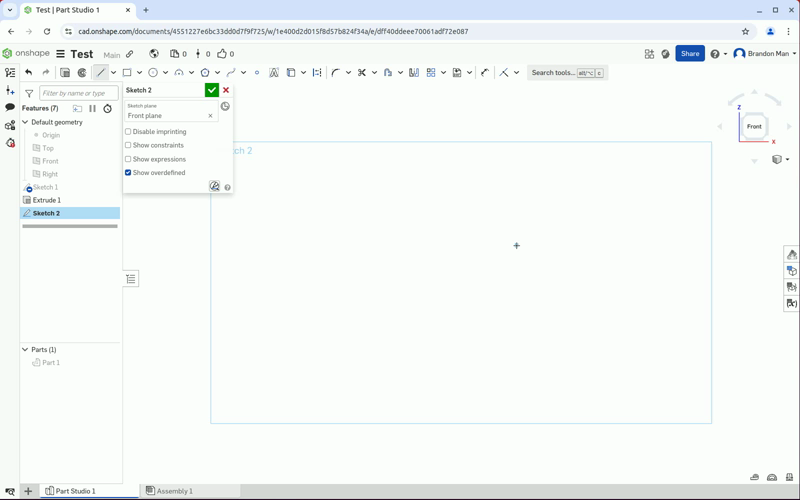
key_down(shift)
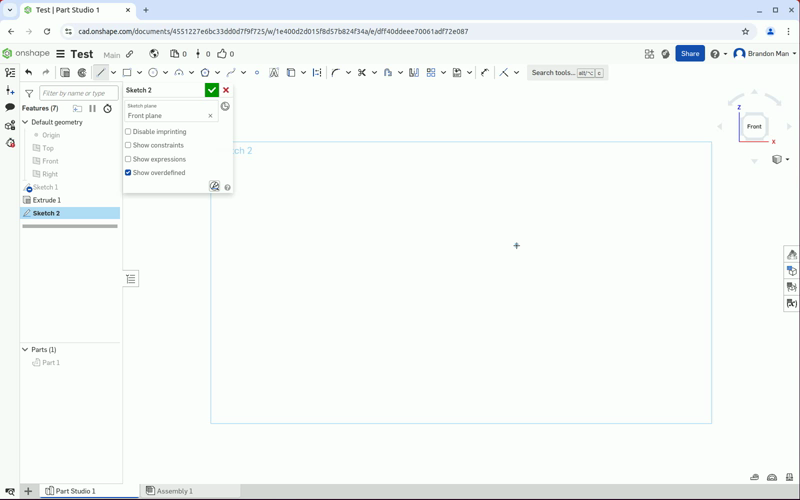
mouse_move(573, 302)
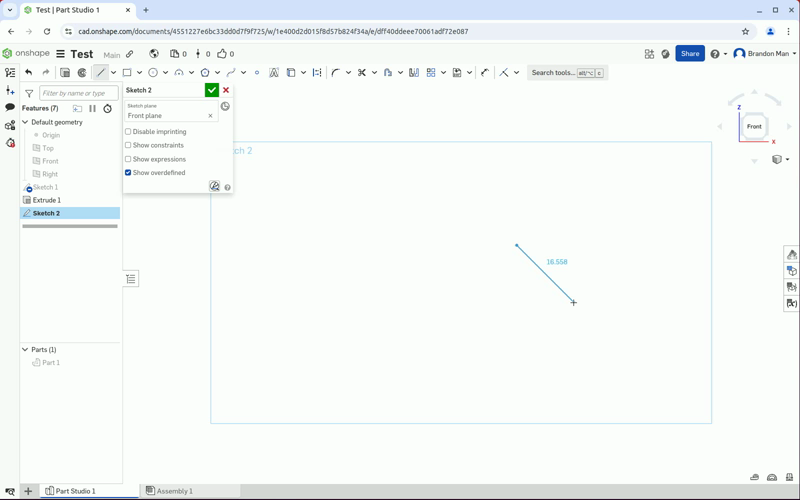
click(573, 302)
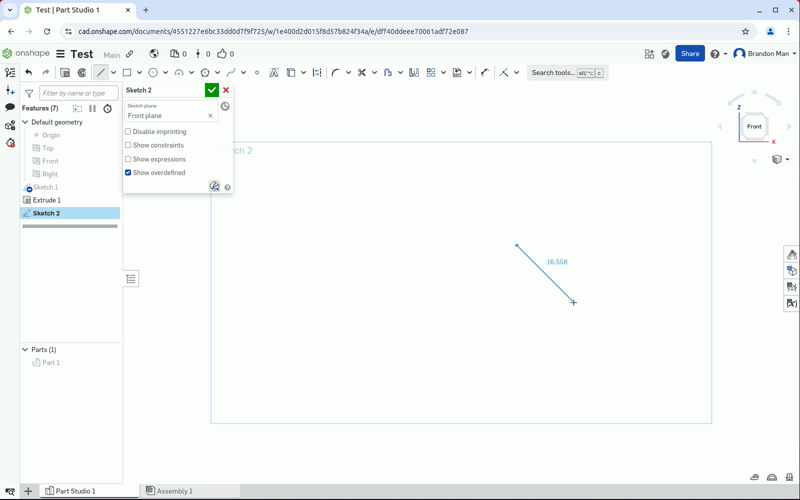
key_up(shift)
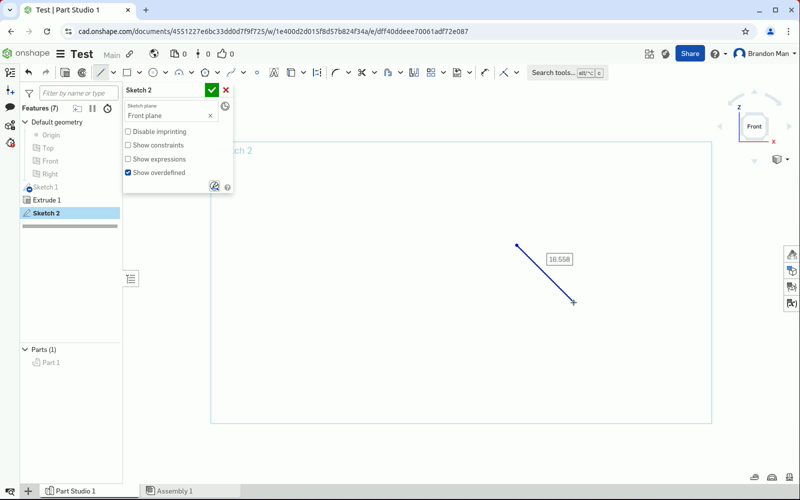
key_down(shift)
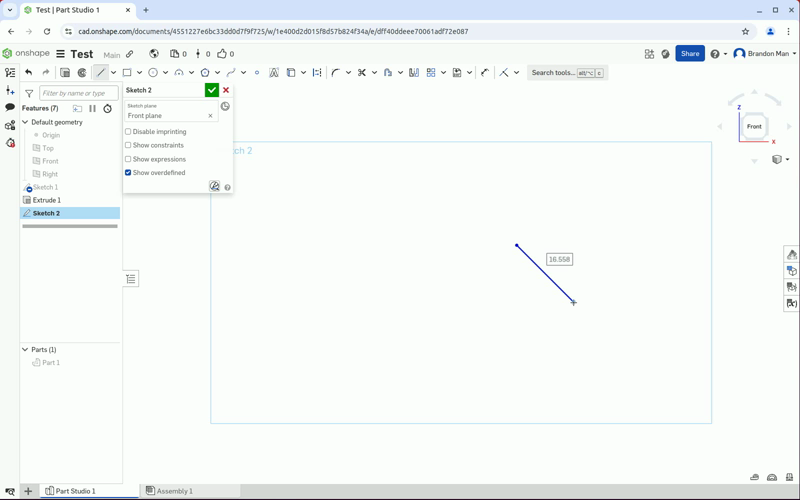
mouse_move(589, 302)
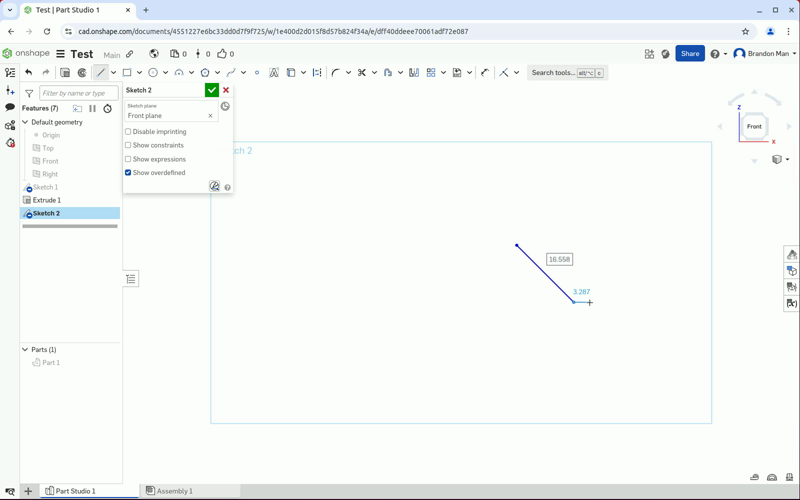
mouse_move(573, 245)
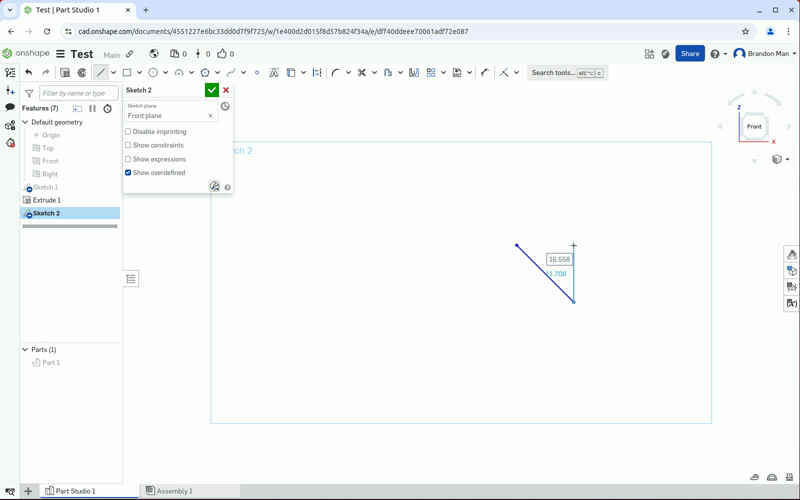
click(573, 245)
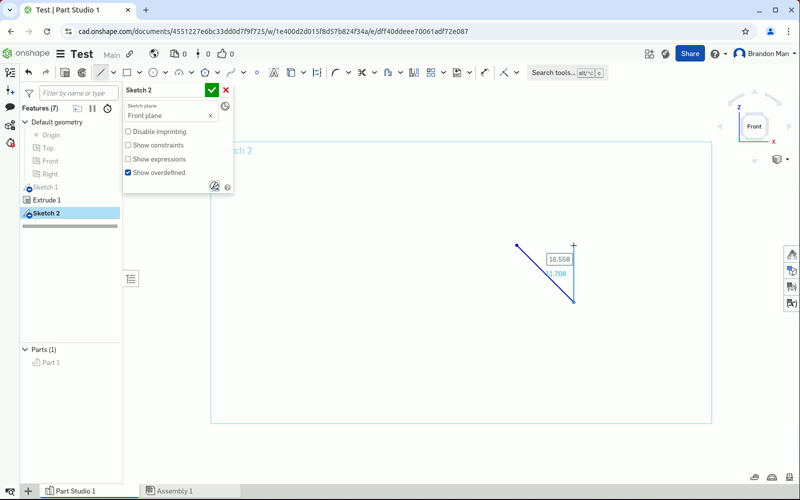
key_up(shift)
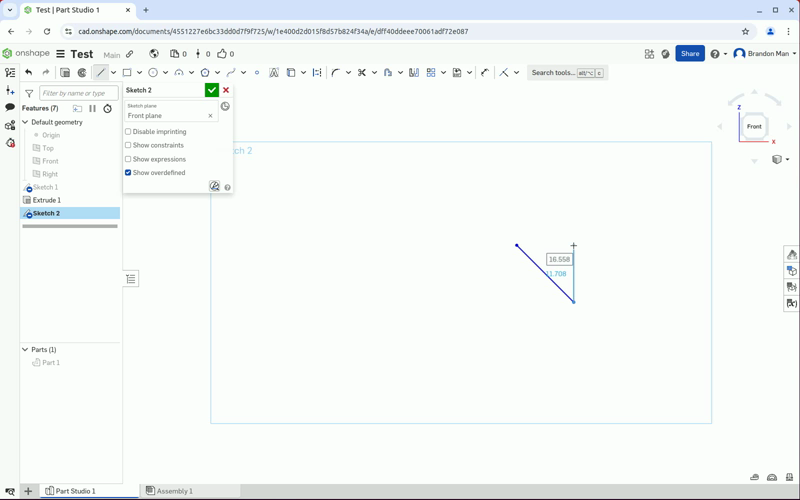
mouse_move(589, 245)
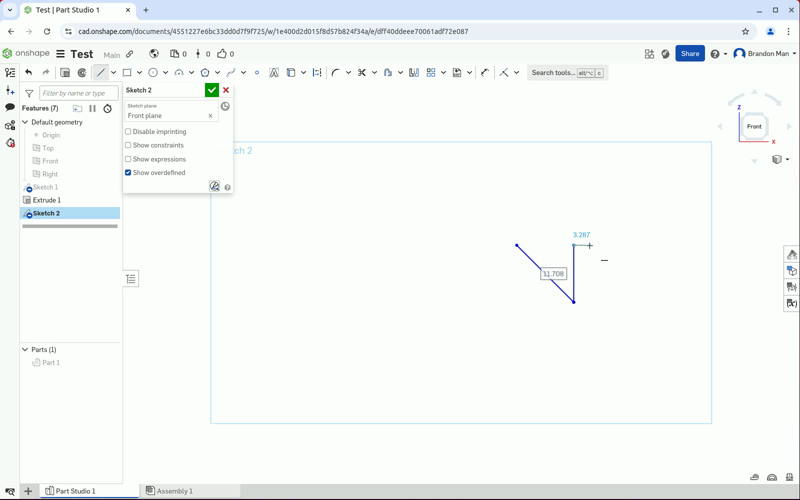
key_down(shift)
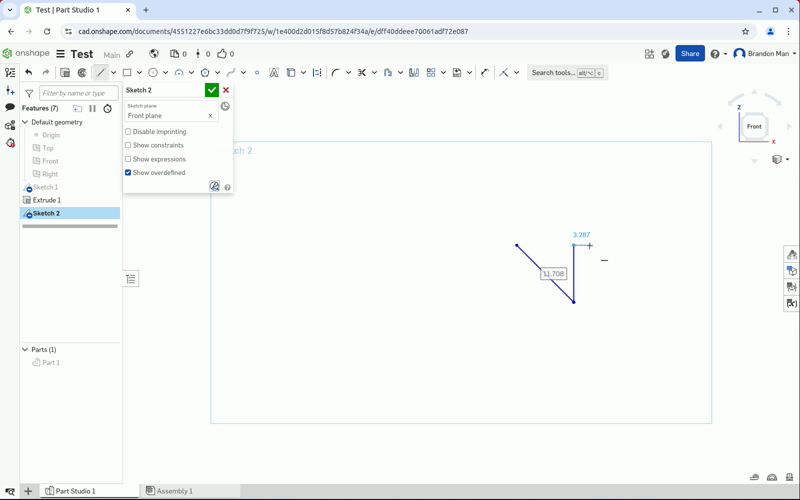
mouse_move(516, 245)
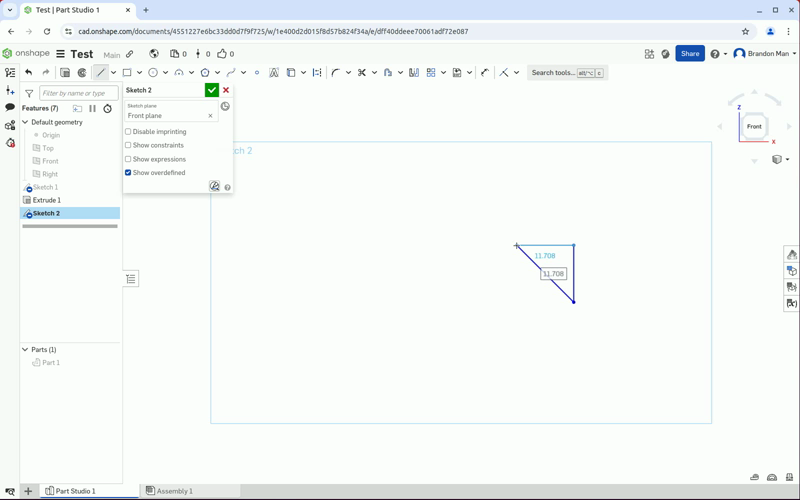
key_up(shift)
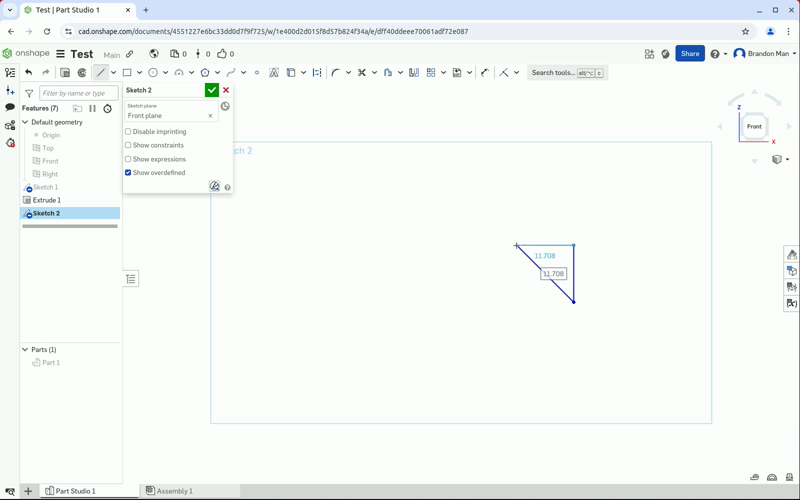
click(516, 245)
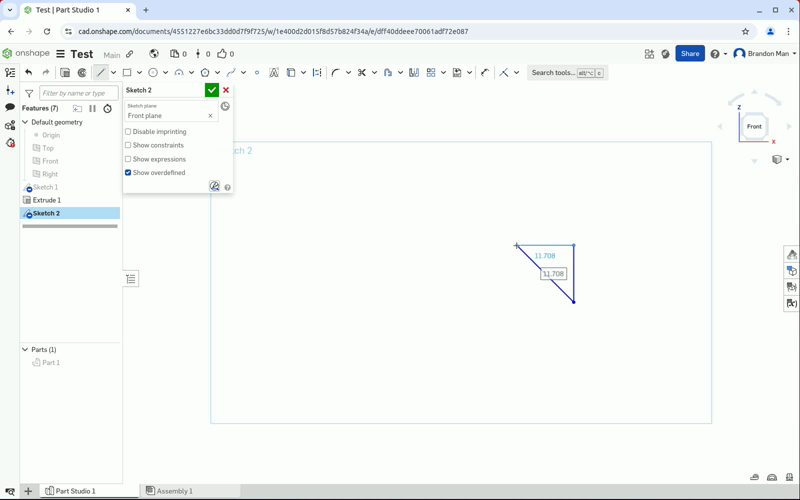
key(esc)
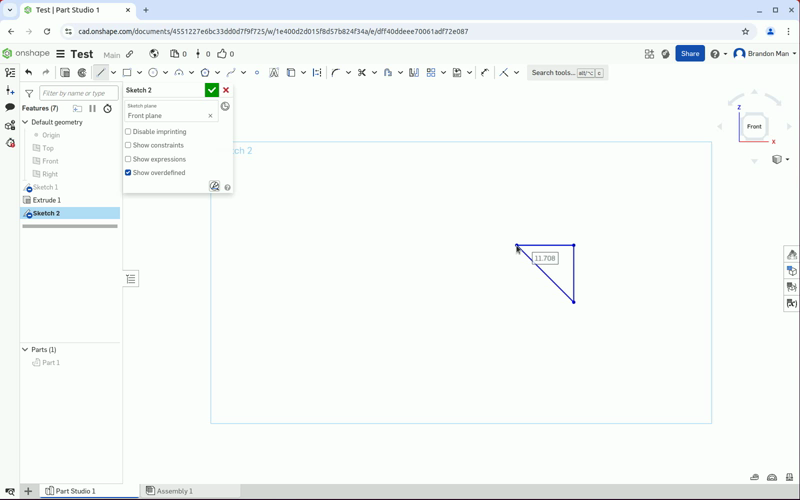
mouse_move(541, 246)
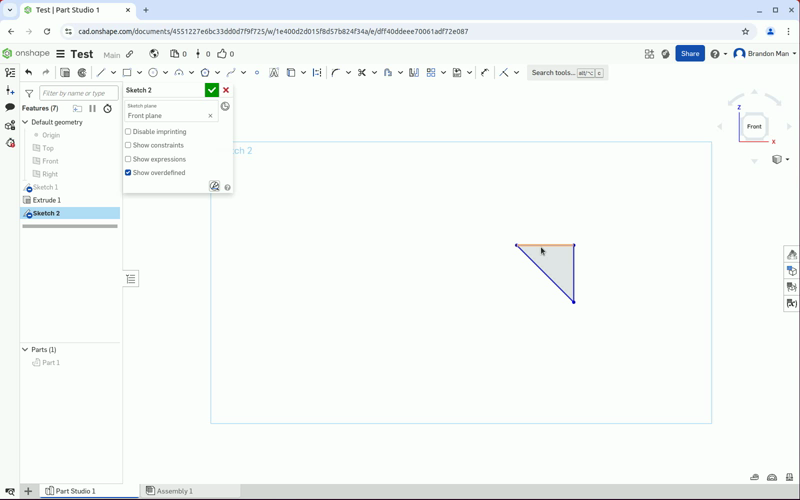
scroll(6)
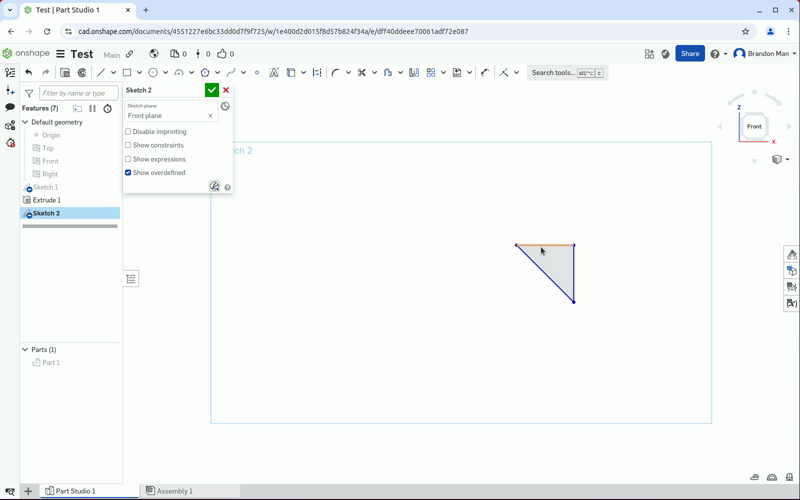
scroll(6)
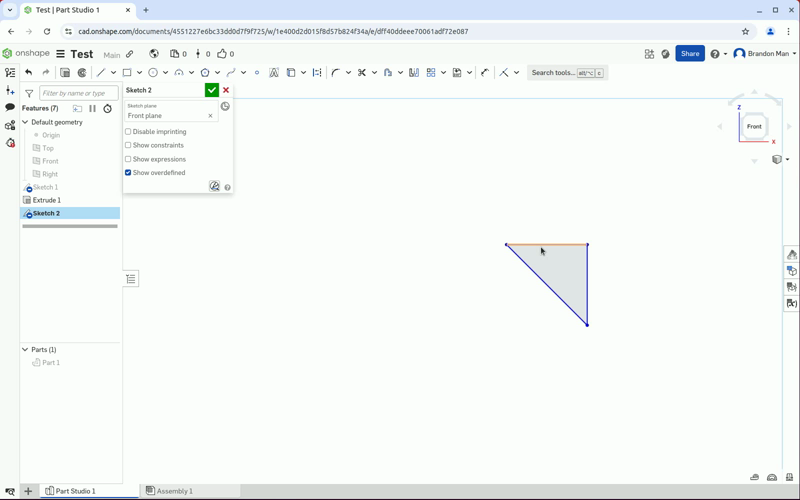
scroll(6)
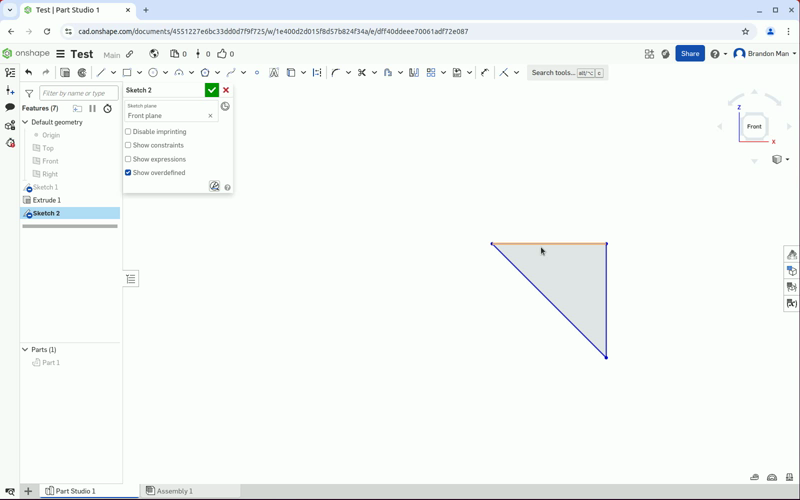
scroll(6)
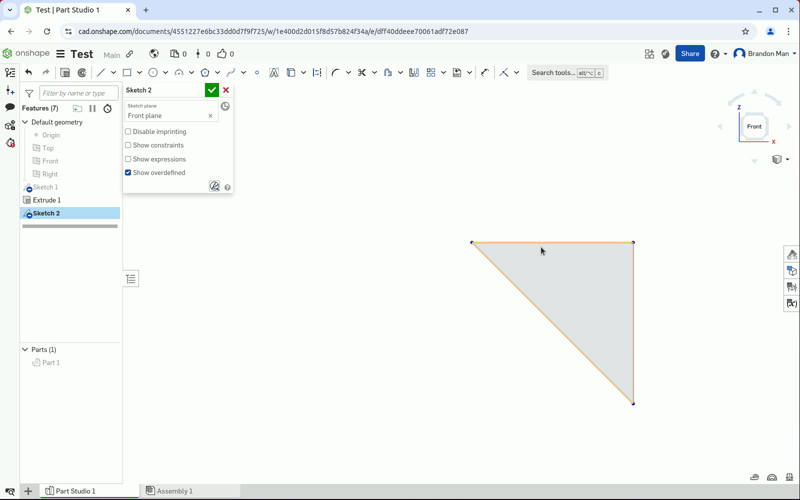
scroll(6)
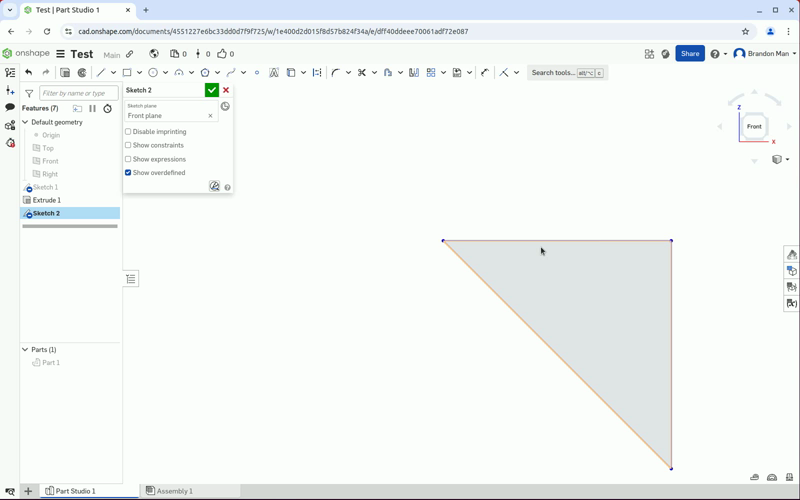
scroll(6)
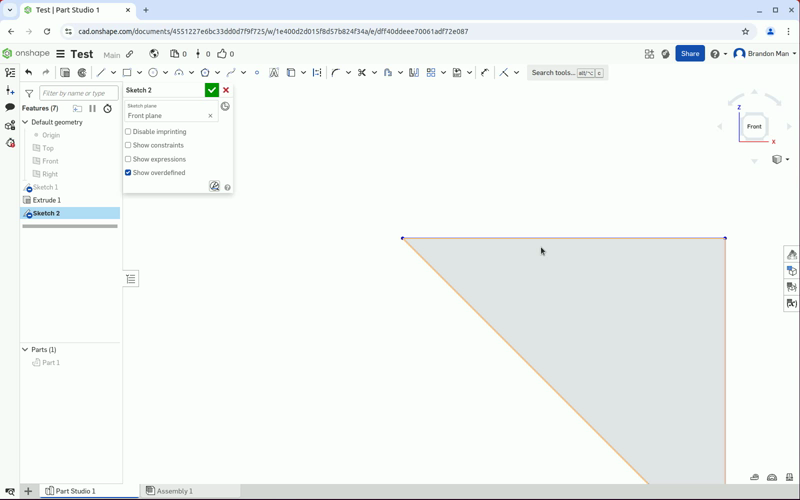
scroll(6)
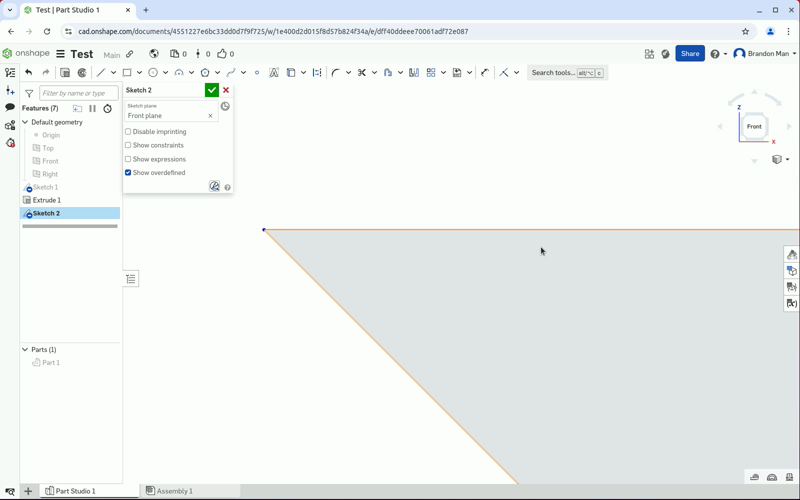
click(541, 246)
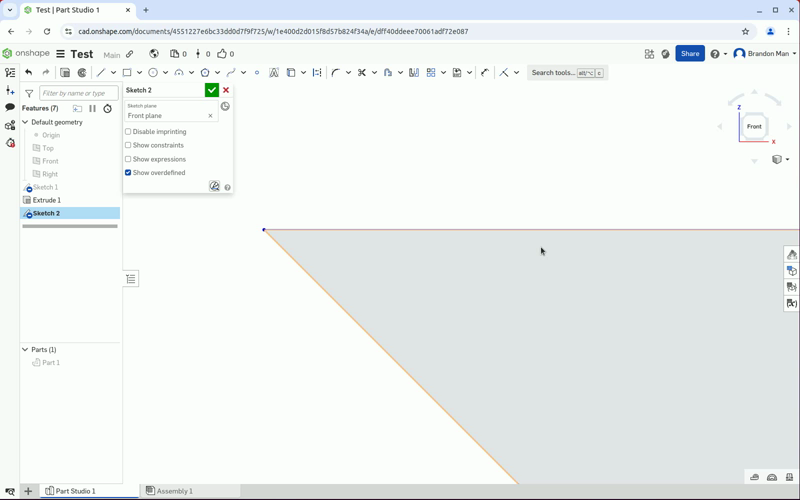
scroll(-6)
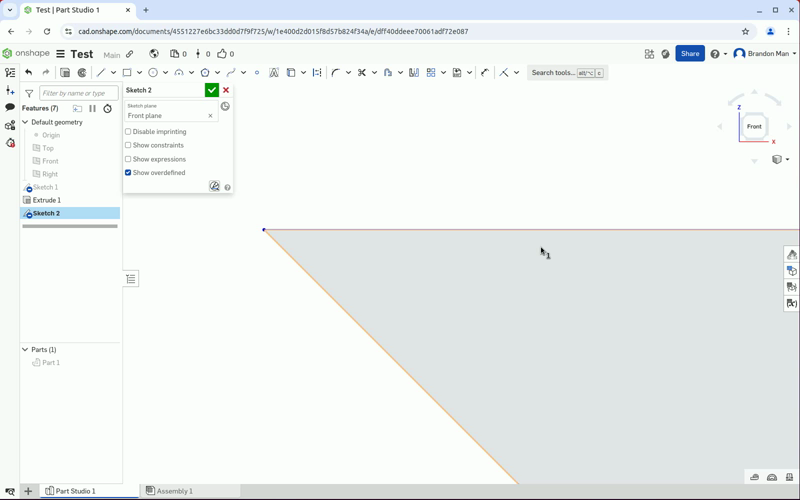
scroll(-6)
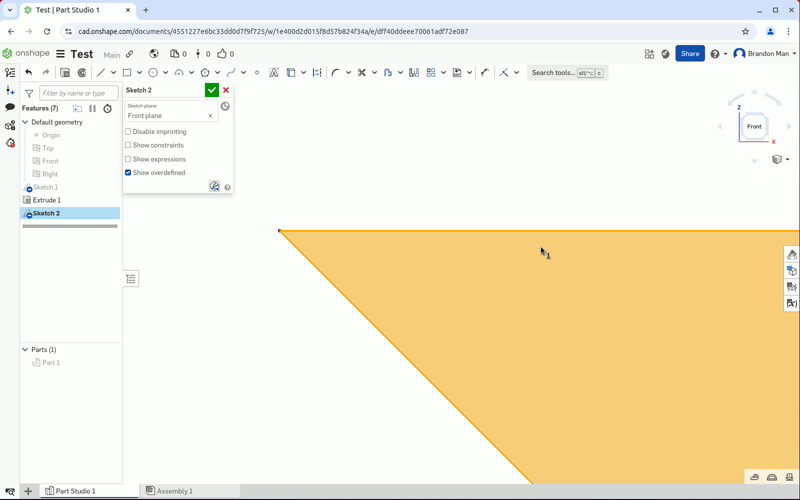
scroll(-6)
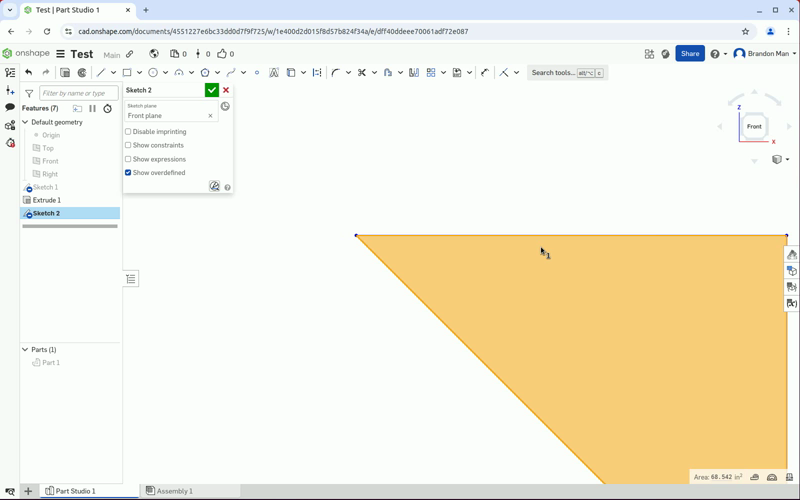
scroll(-6)
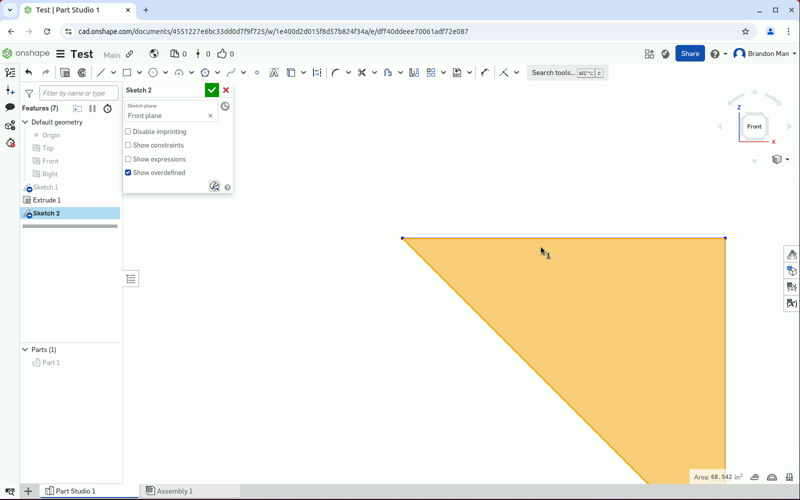
scroll(-6)
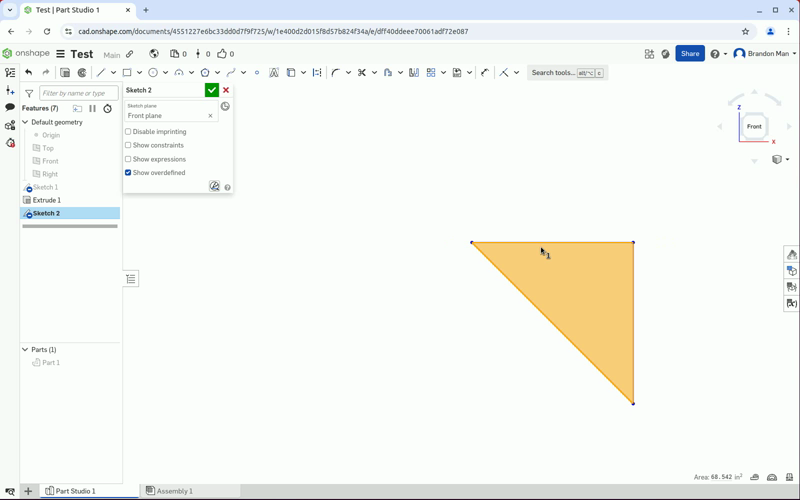
scroll(-6)
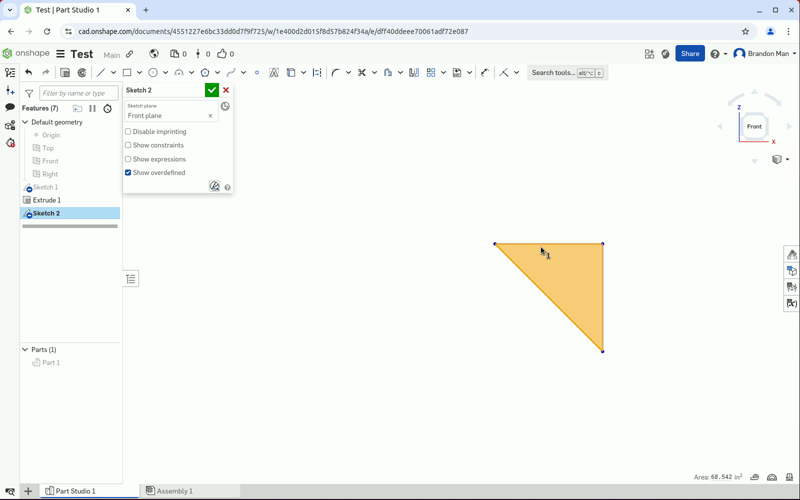
scroll(-6)
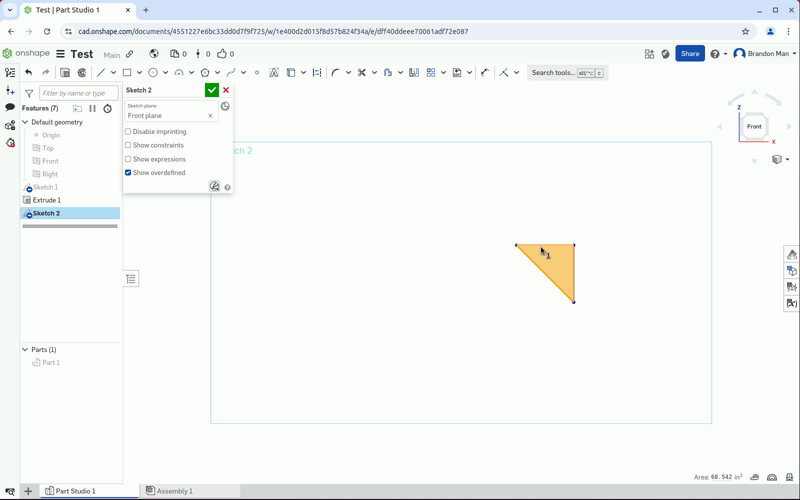
mouse_move(73, 352)
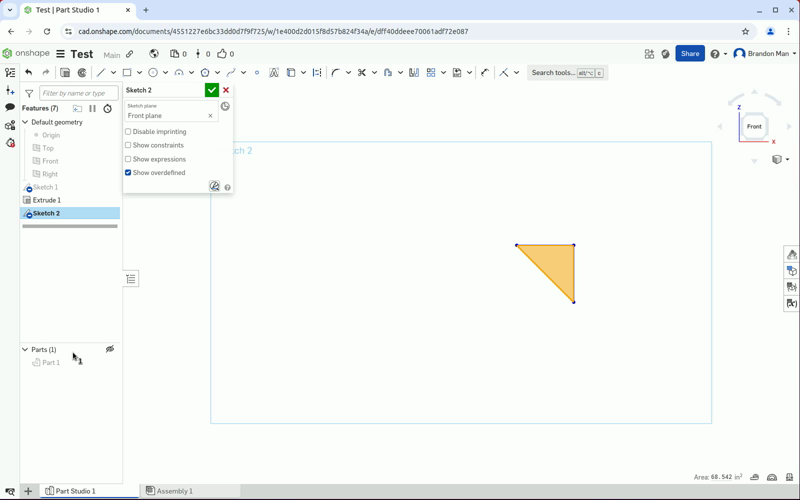
key(shift+y)
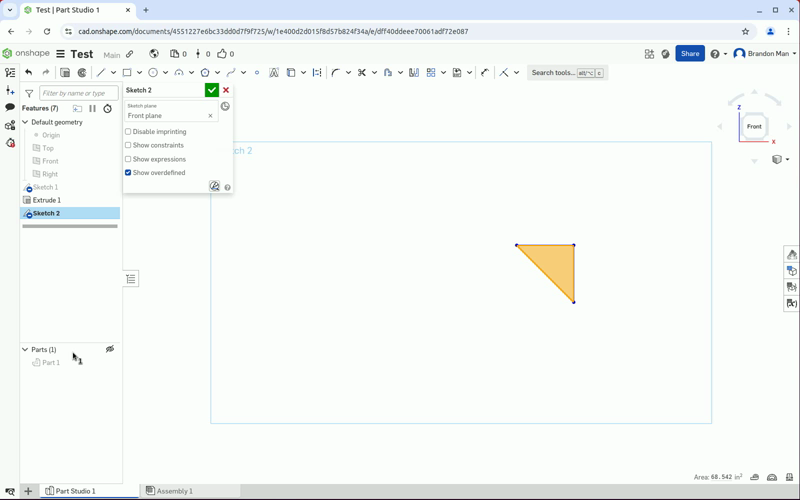
key(shift+e)
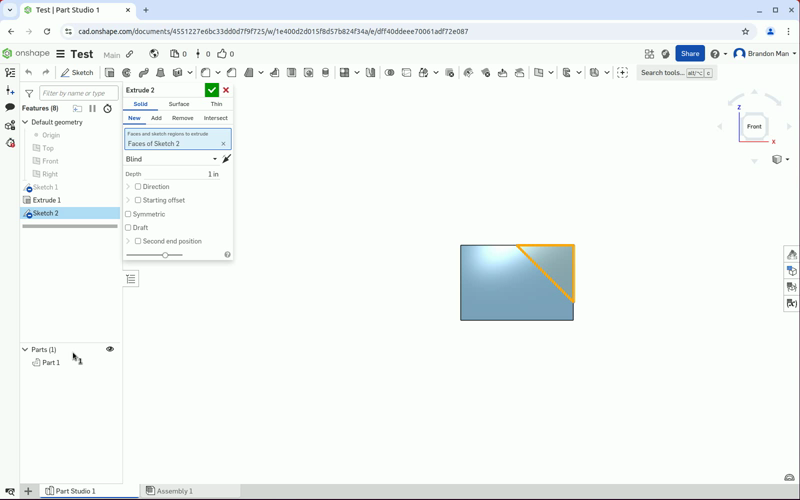
mouse_move(143, 106)
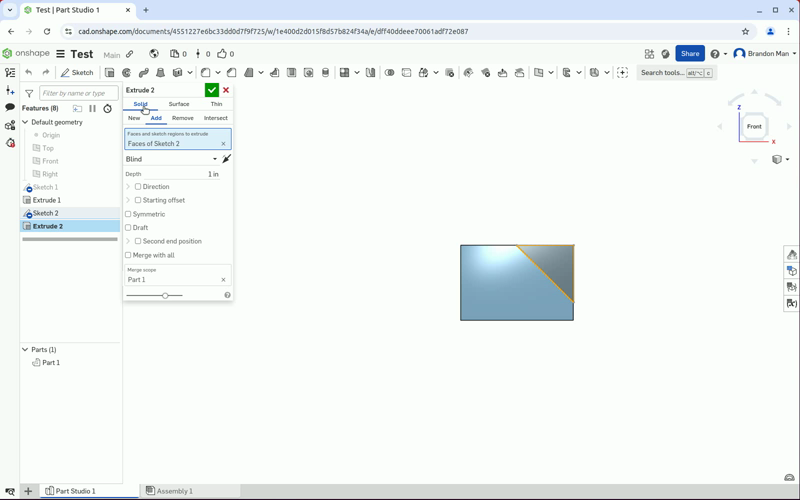
click(143, 106)
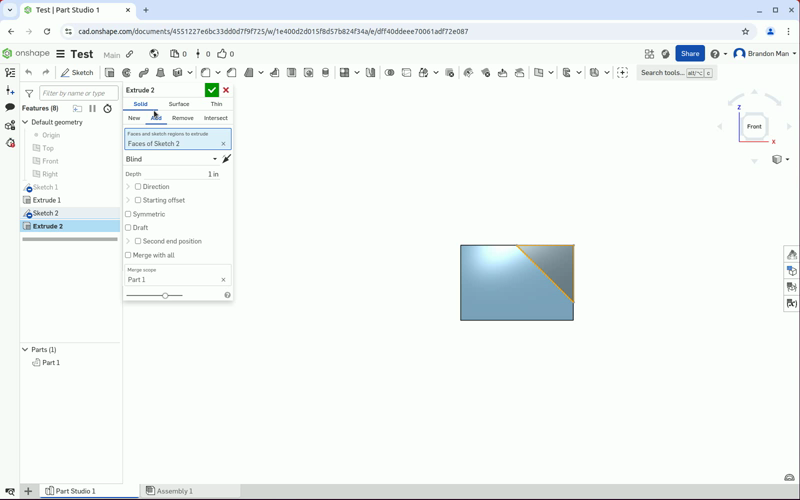
mouse_move(186, 120)
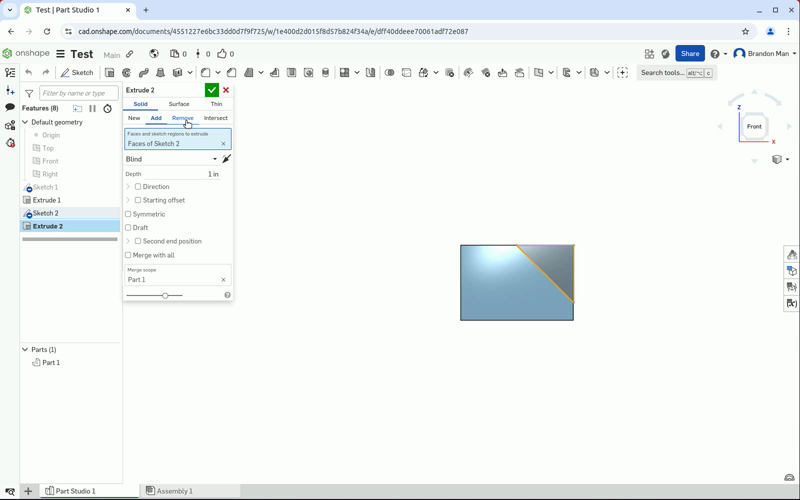
click(186, 120)
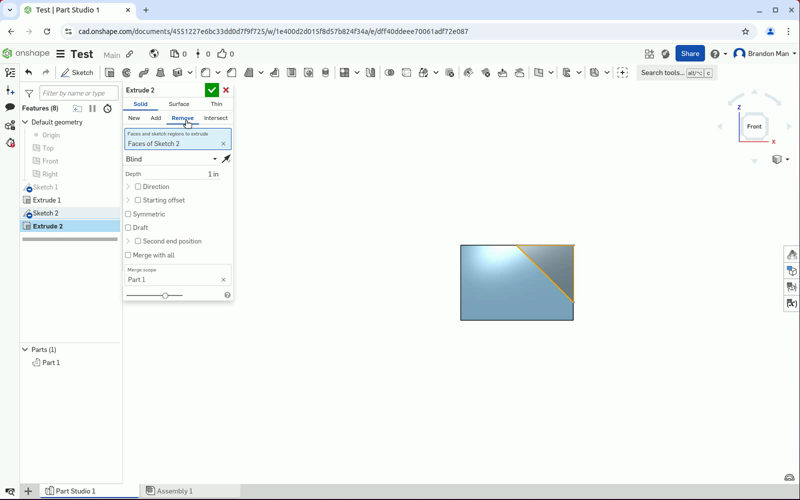
key(tab, 4)
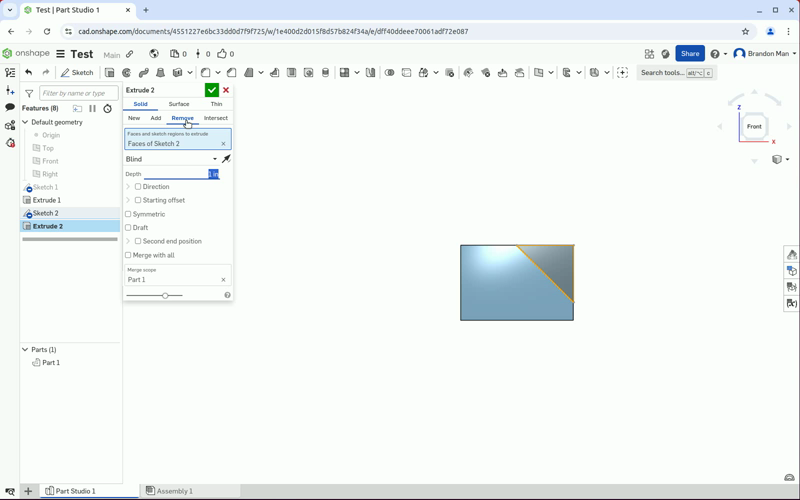
text(7.702)
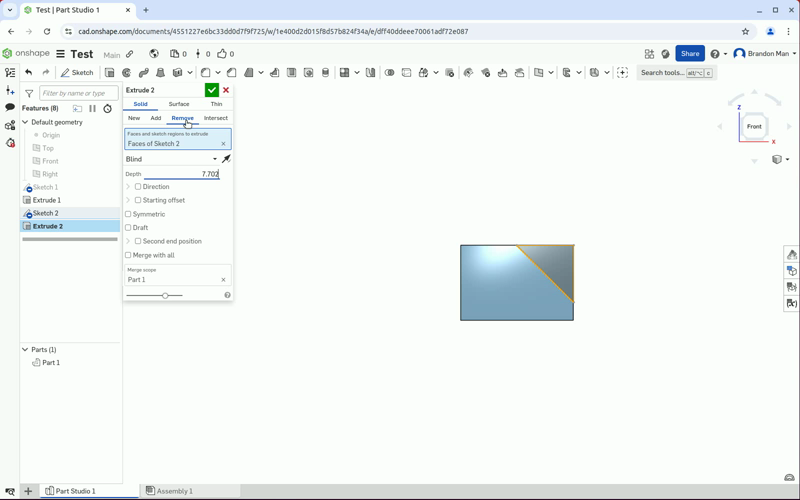
key(tab, 3)
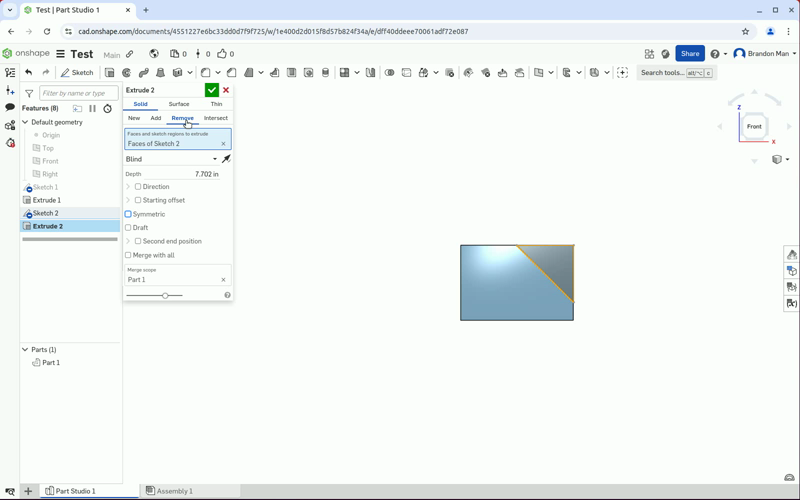
key(space)
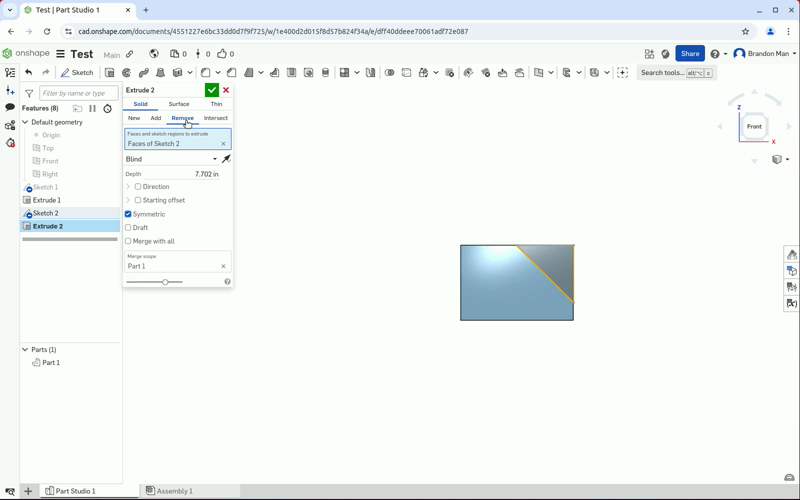
key(tab, 2)
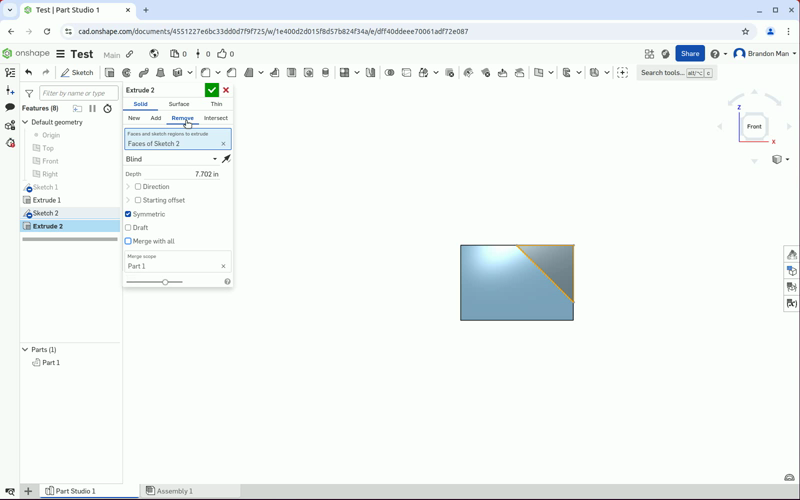
key(space)
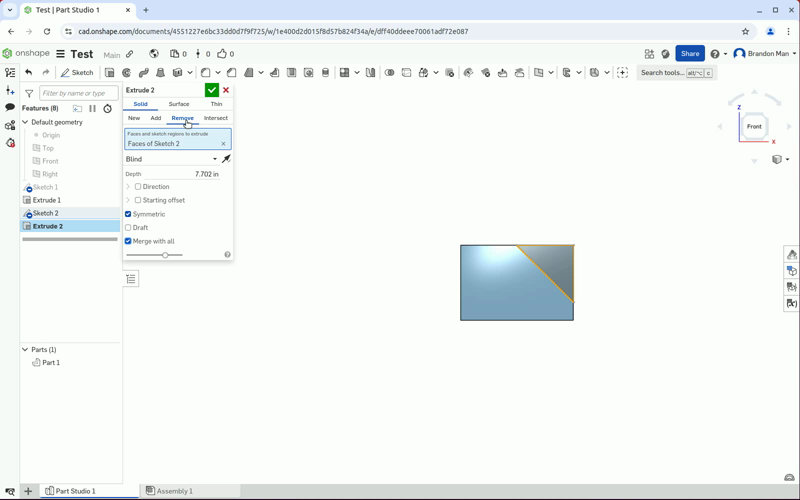
key(enter)
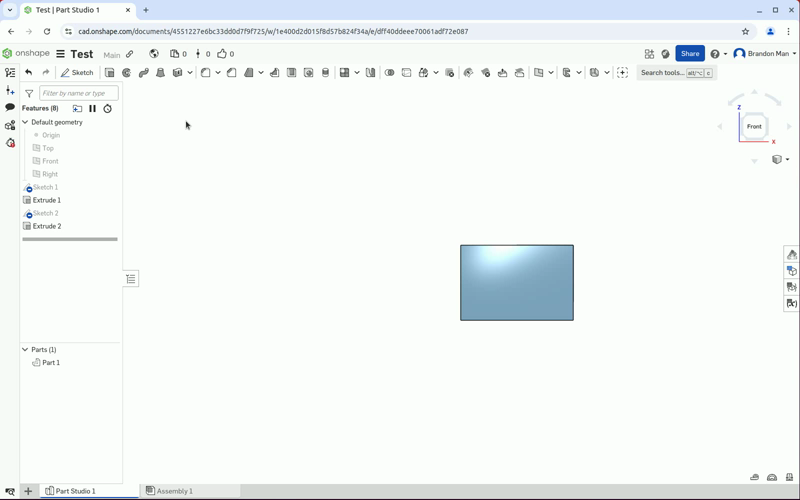
key(shift+h)
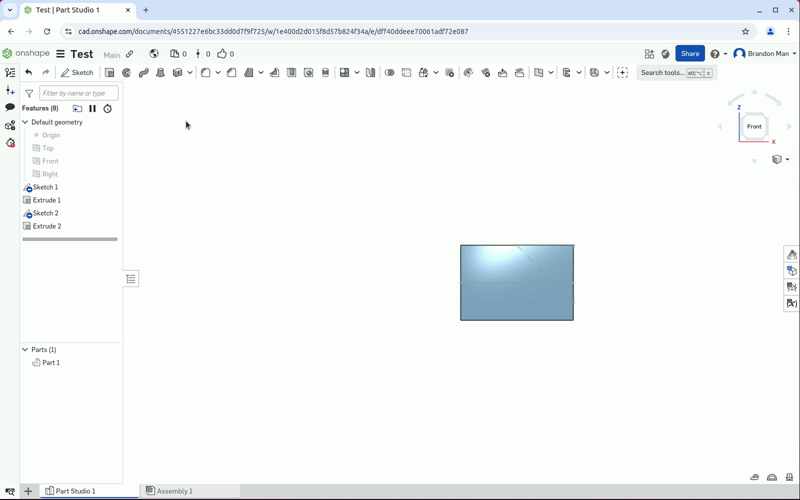
key(shift+h)
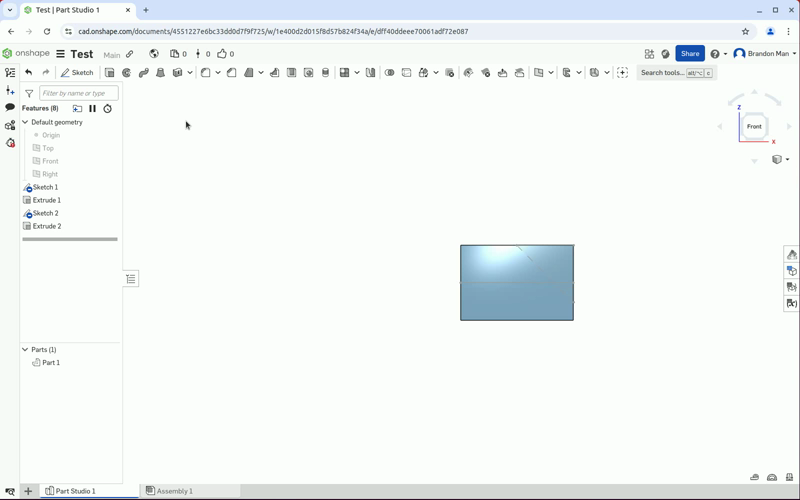
key(shift+7)
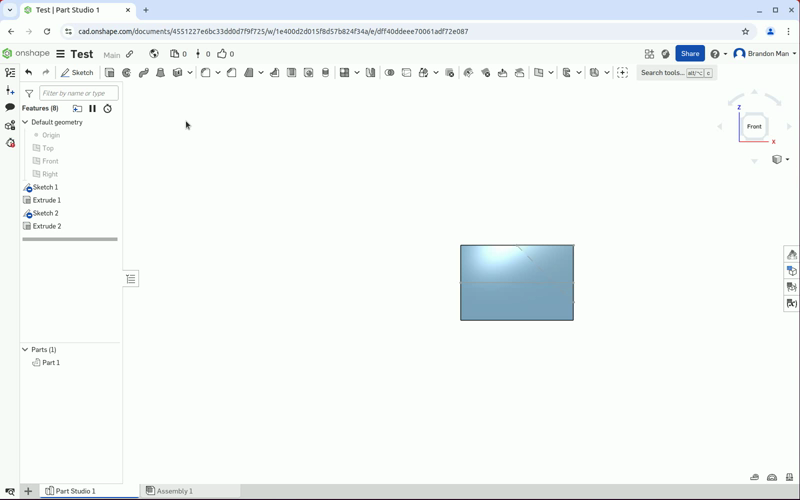
key(left, 2)
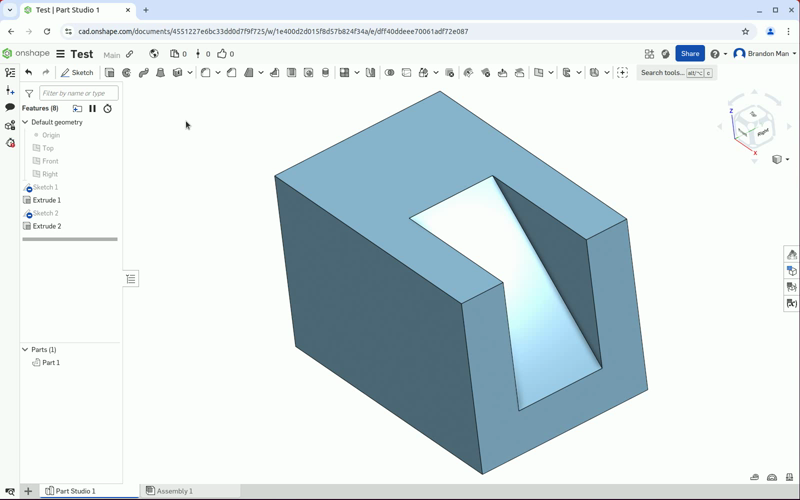
key(down, 2)
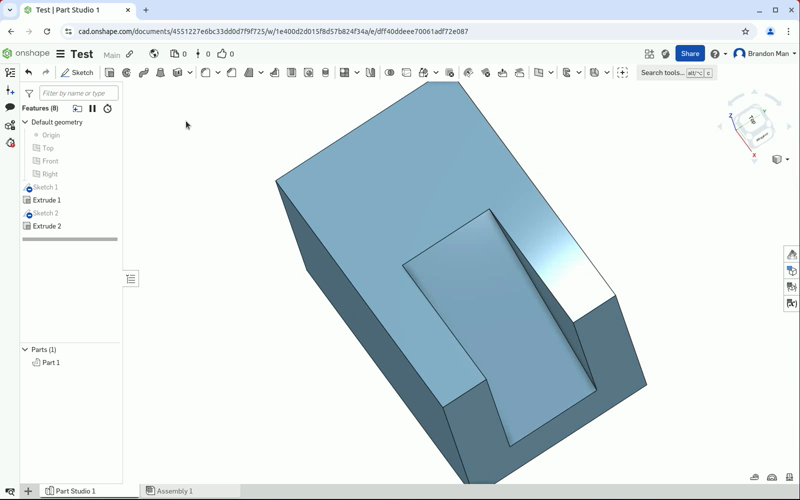
key(up, 2)
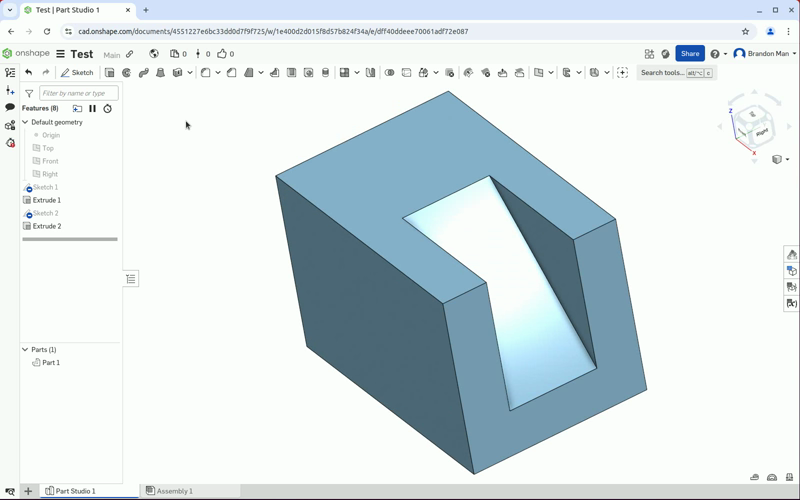
key(right, 2)
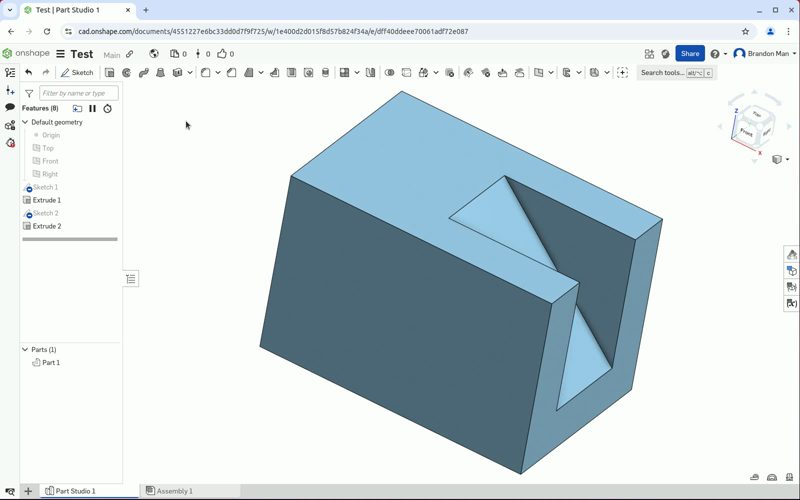
mouse_move(73, 189)
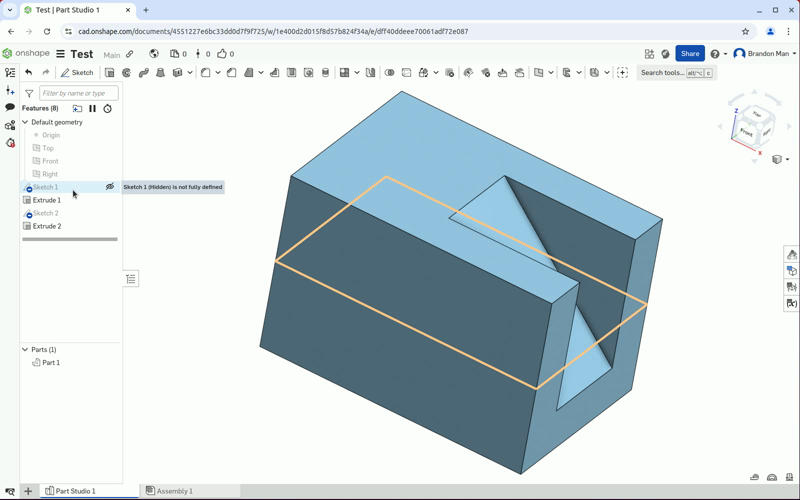
click(73, 189)